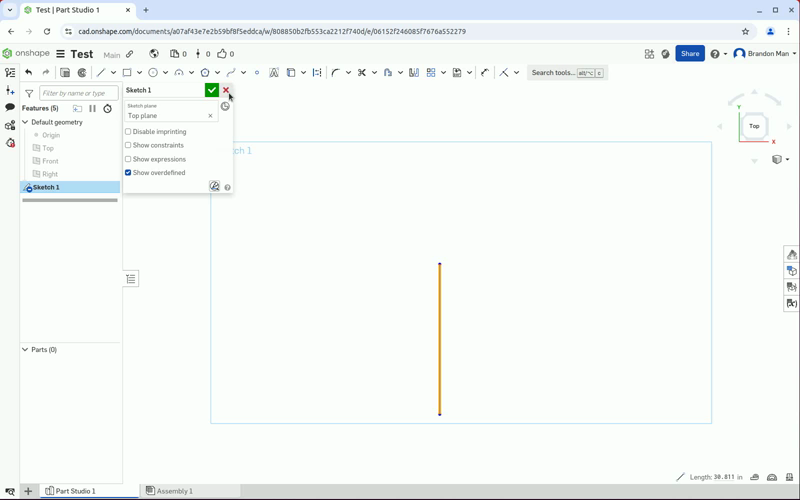
key(shift+h)
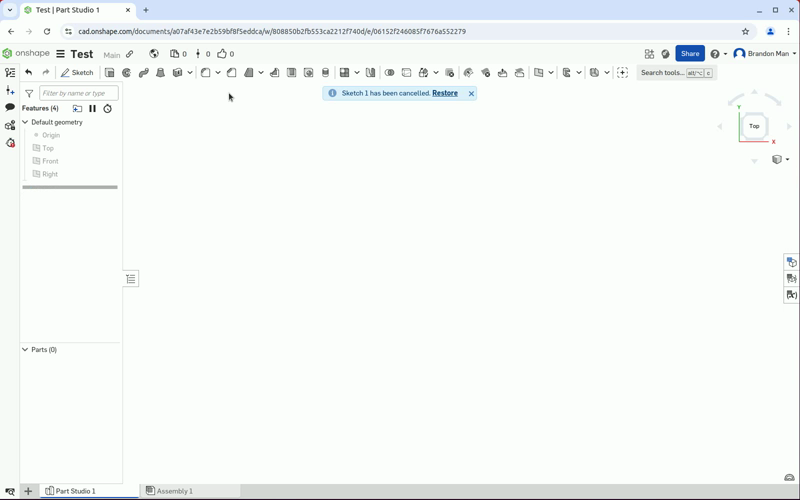
mouse_move(73, 352)
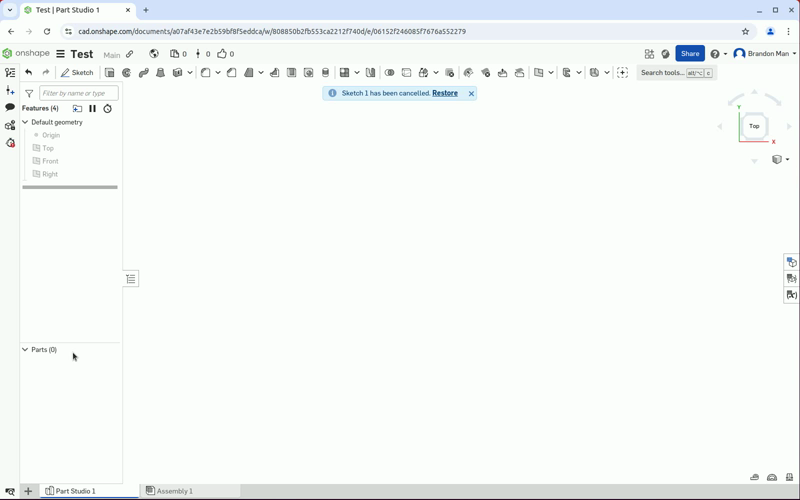
key(y)
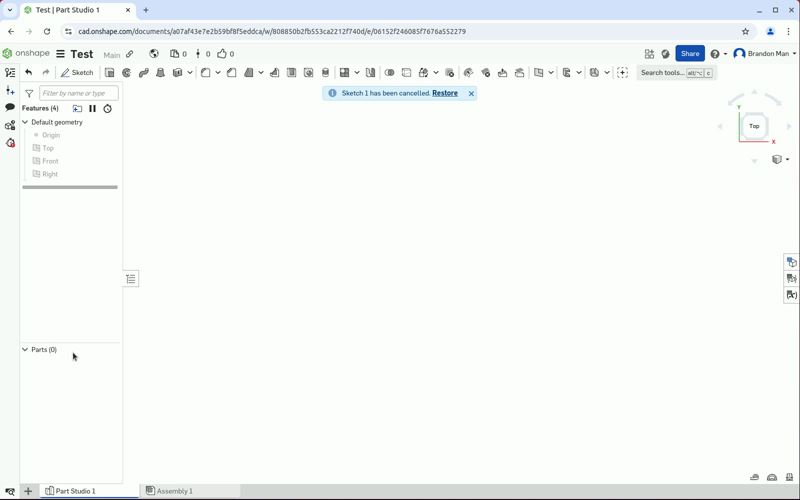
key(shift+p)
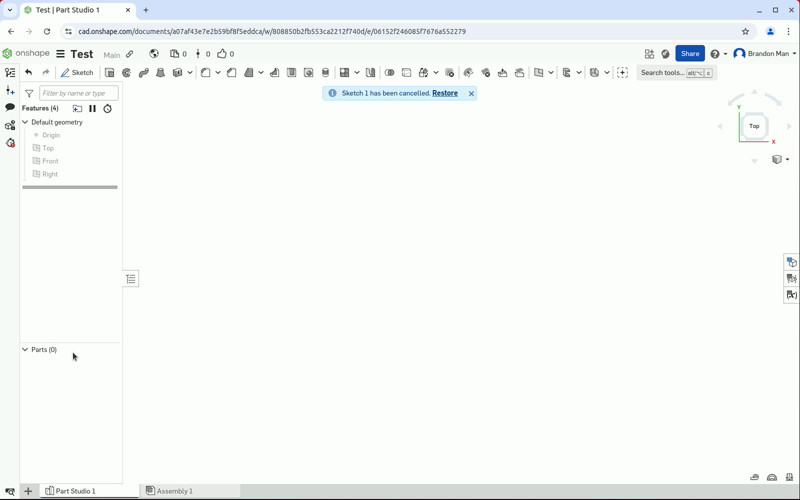
key(space)
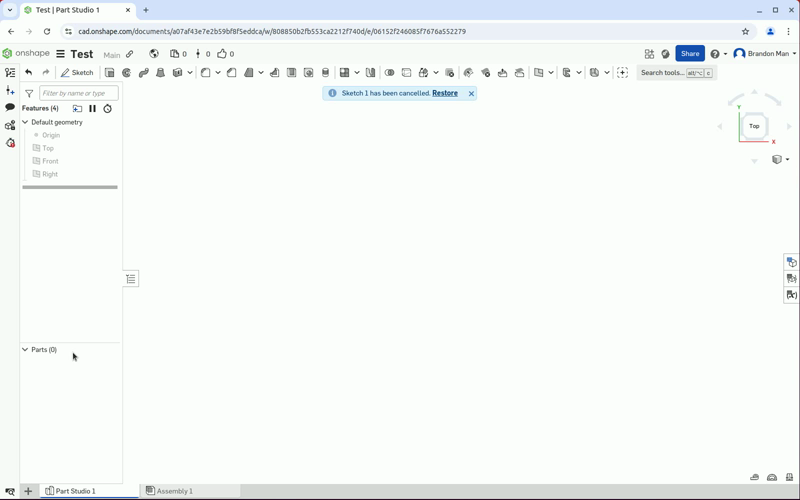
key_down(shift)
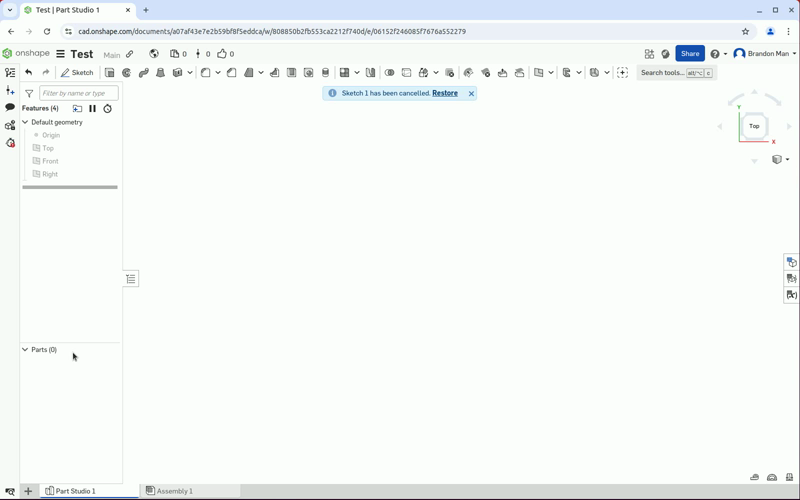
key(up)
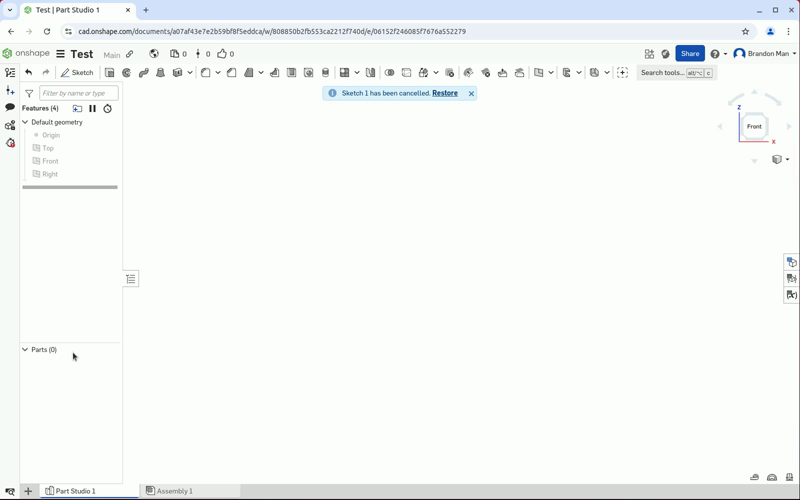
key_up(shift)
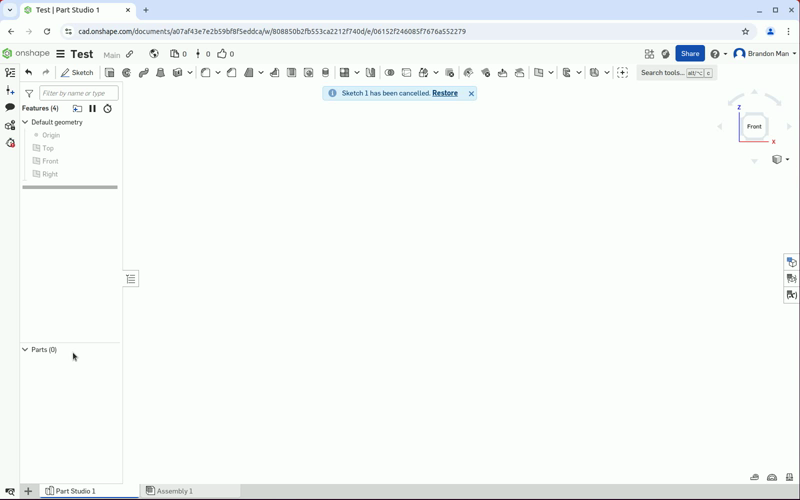
mouse_move(73, 352)
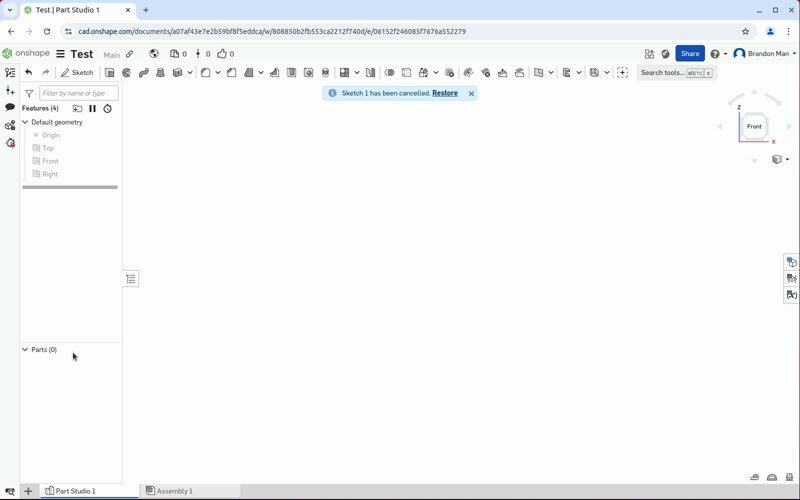
key(shift+y)
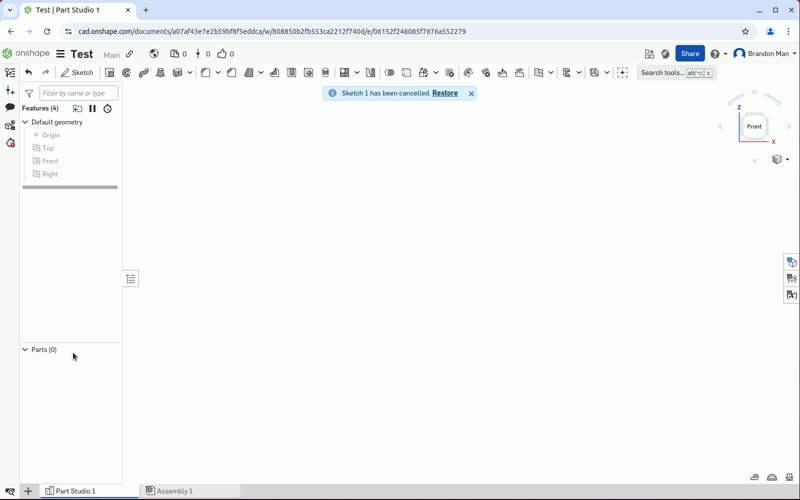
key(shift+s)
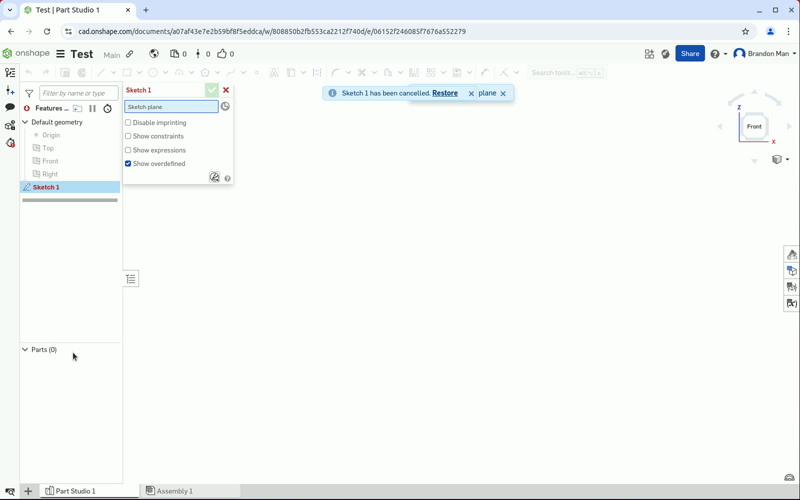
mouse_move(73, 163)
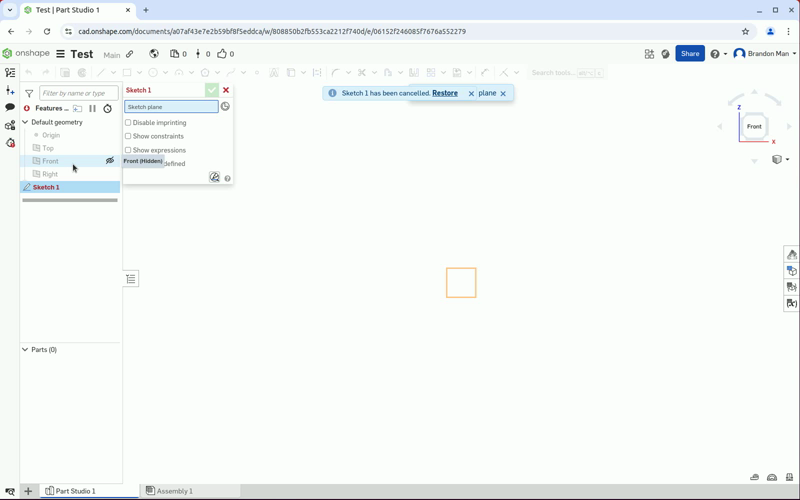
click(73, 163)
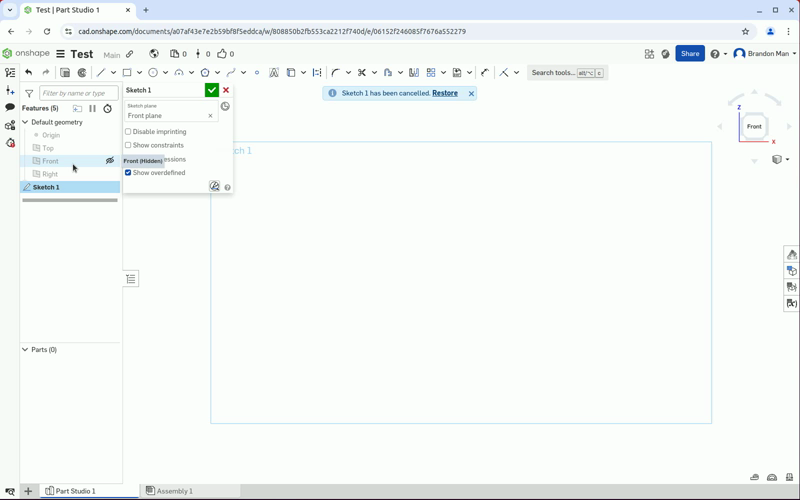
mouse_move(73, 352)
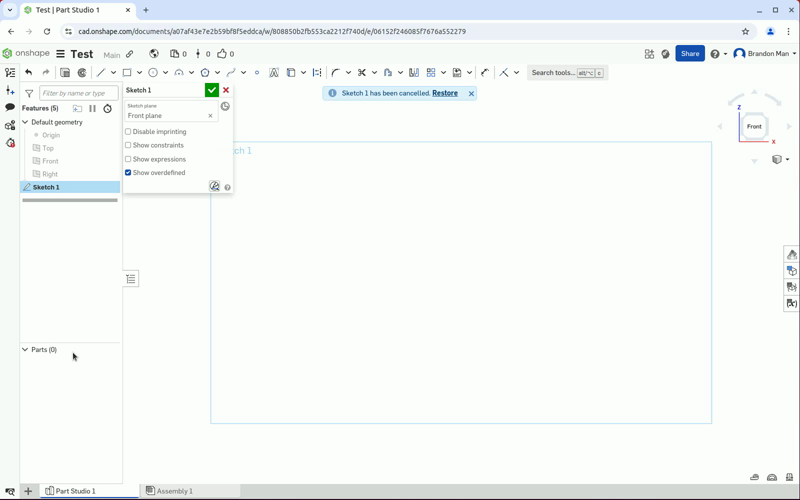
key(y)
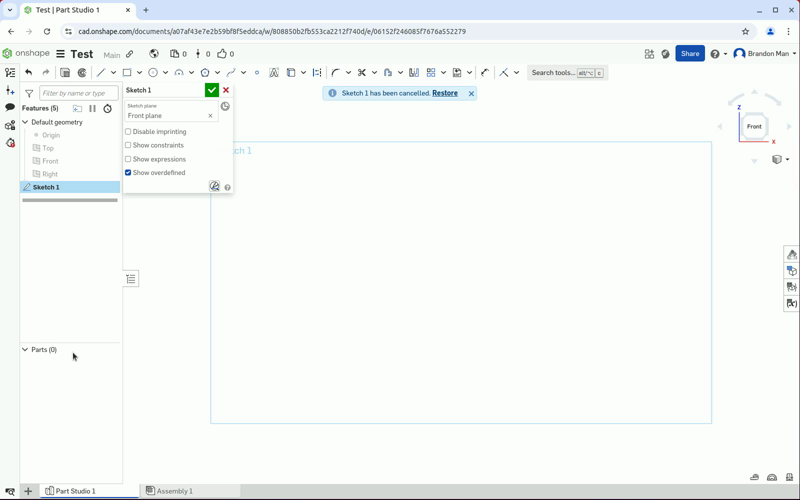
key(l)
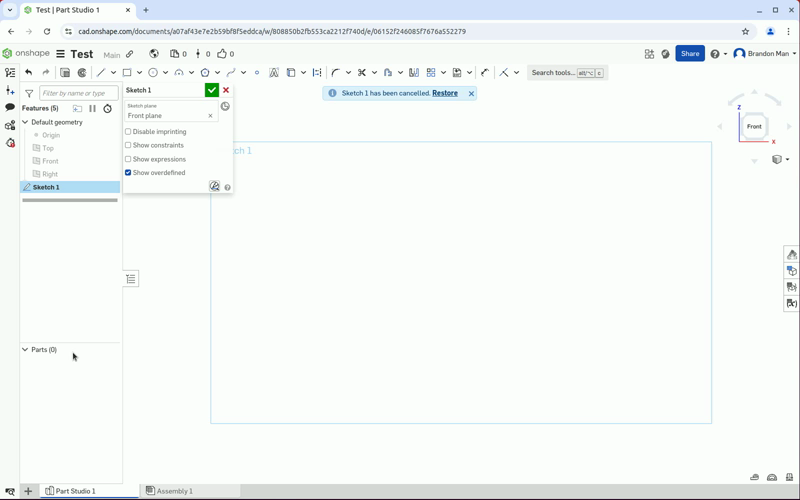
key_down(shift)
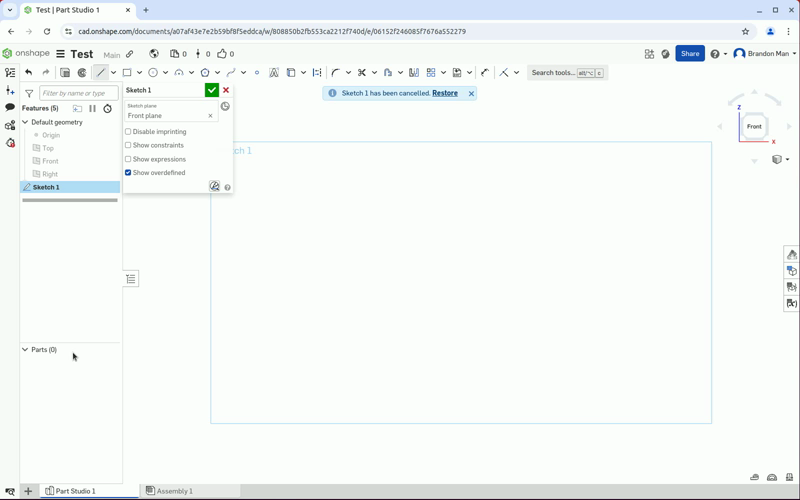
mouse_move(348, 282)
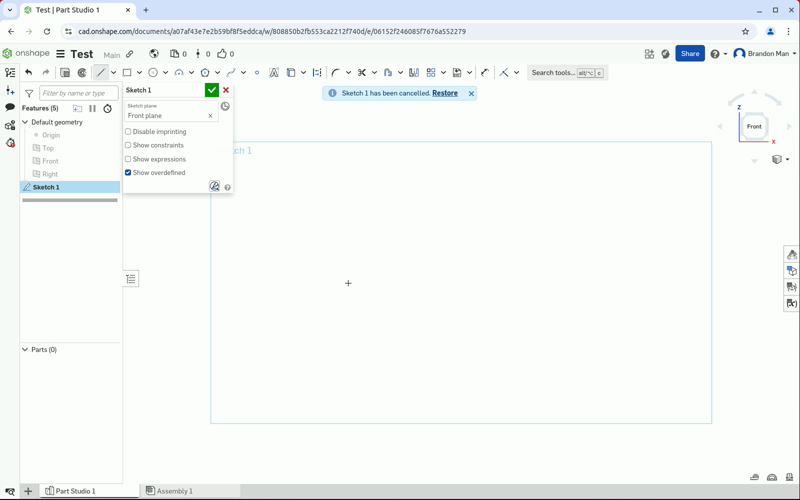
click(348, 282)
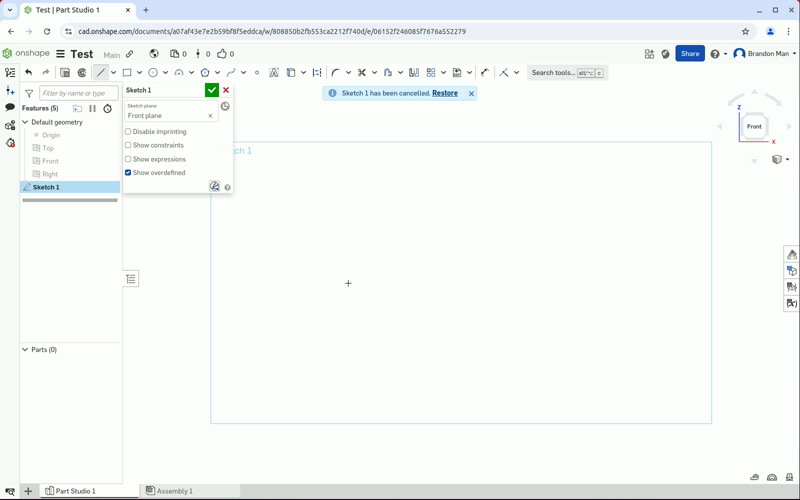
key_up(shift)
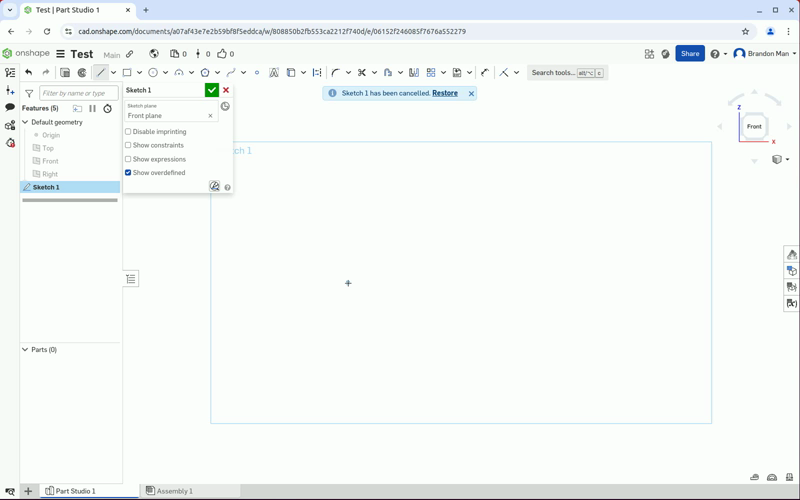
key_down(shift)
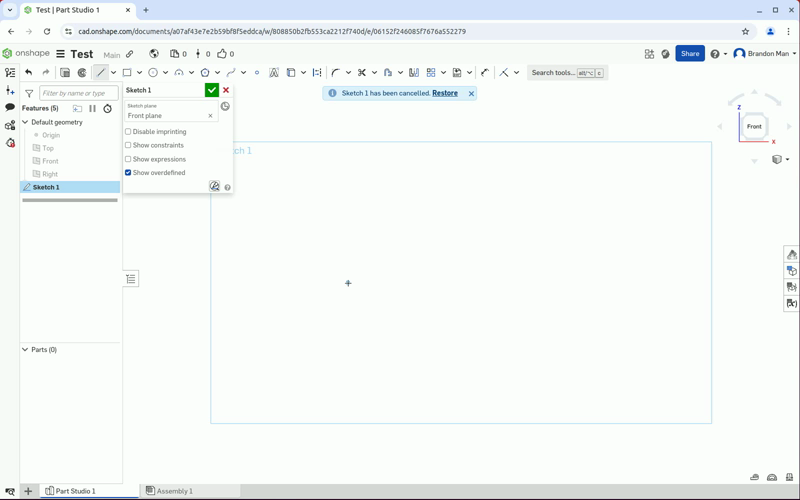
mouse_move(460, 282)
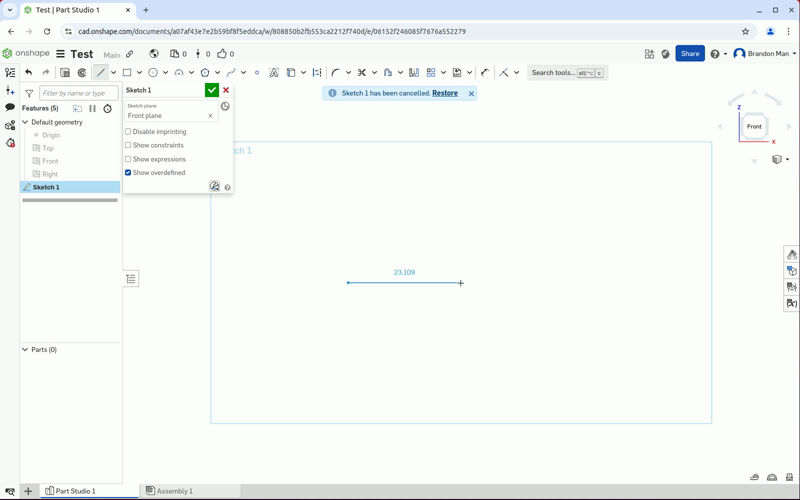
click(460, 282)
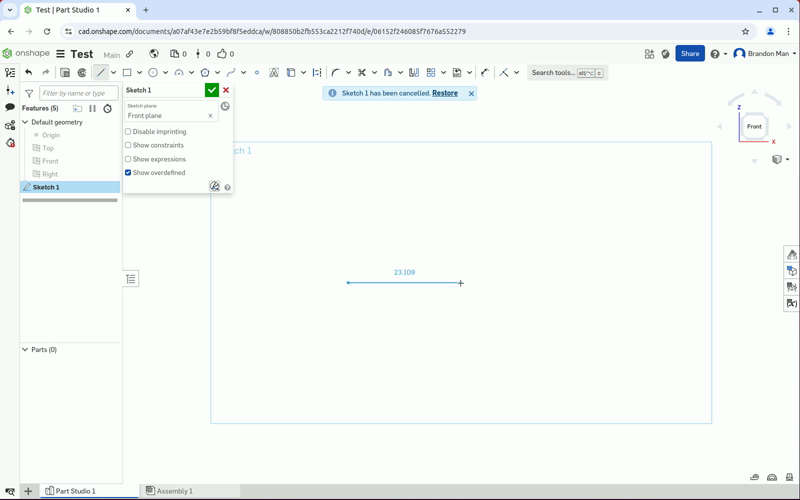
key_up(shift)
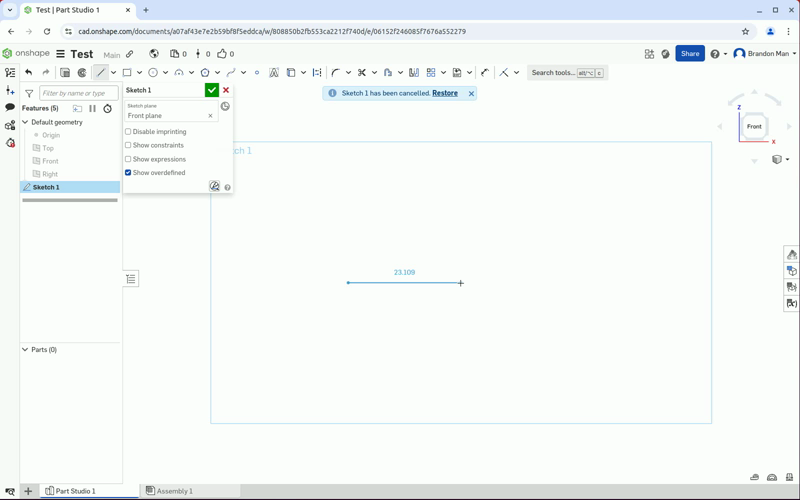
key_down(shift)
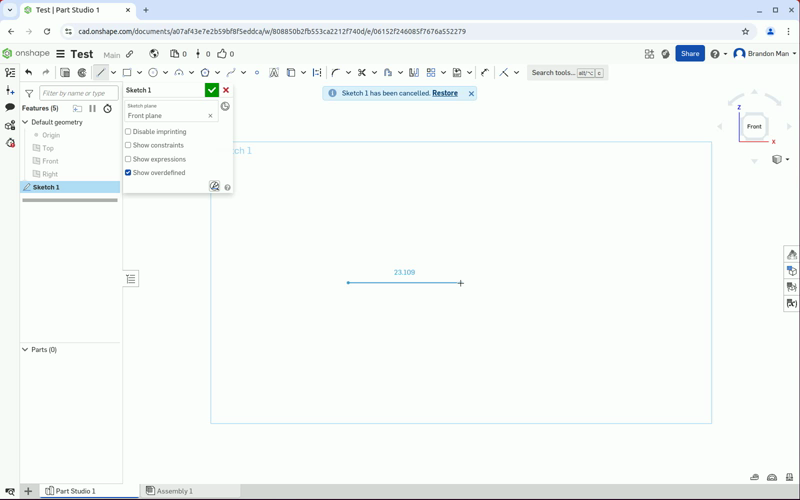
mouse_move(460, 170)
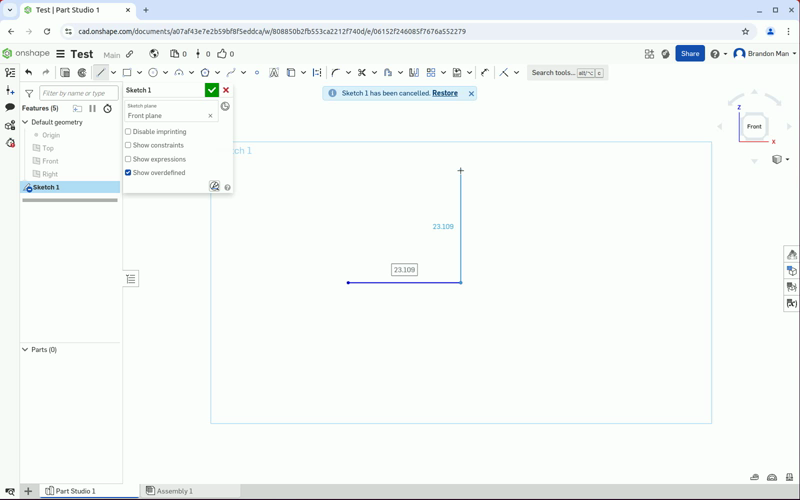
click(460, 170)
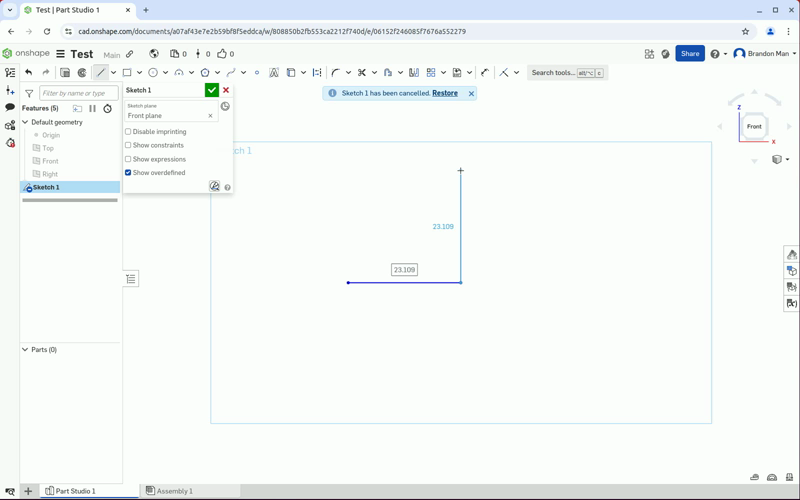
key_up(shift)
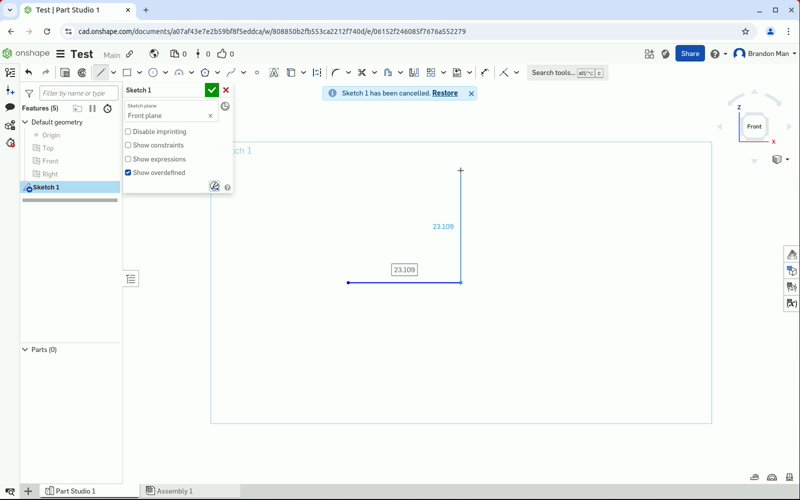
key_down(shift)
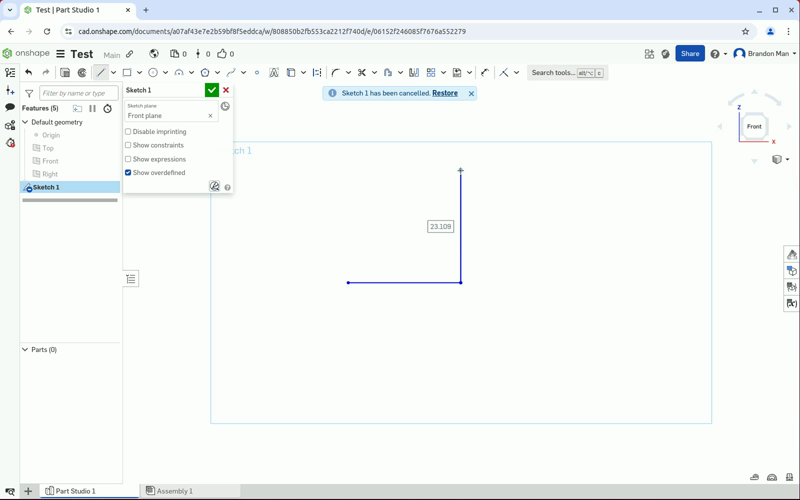
mouse_move(348, 170)
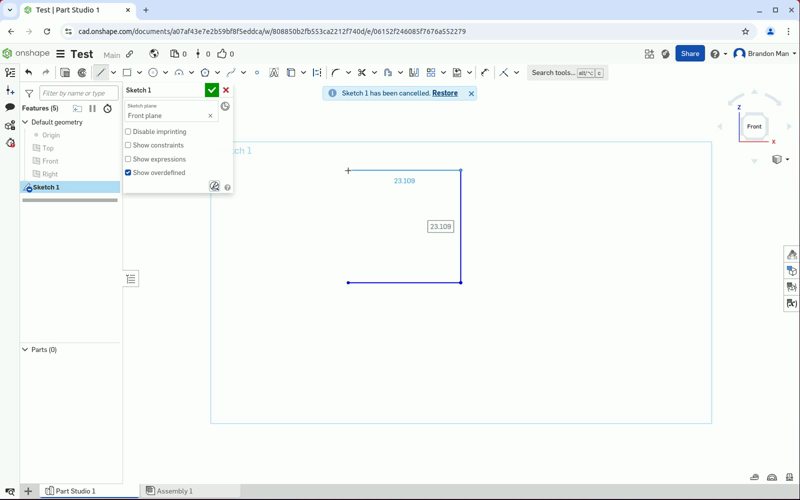
click(348, 170)
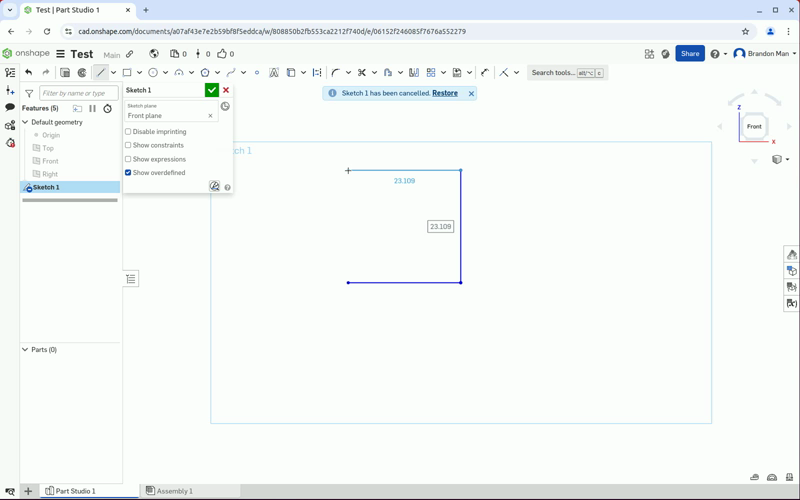
key_up(shift)
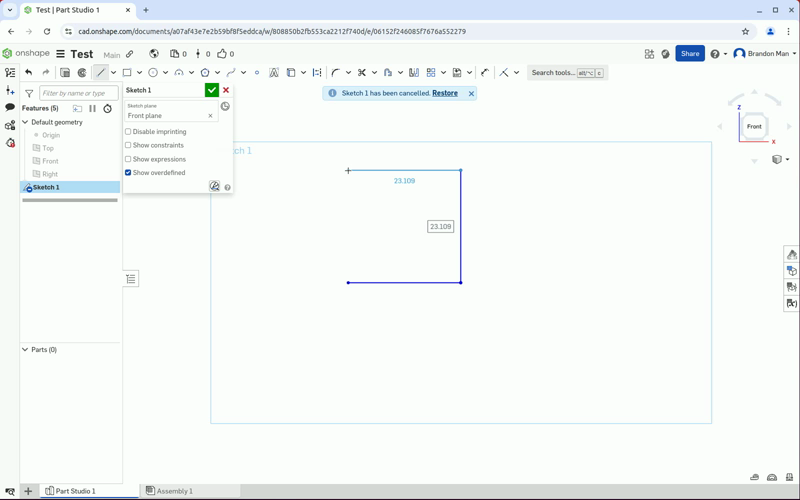
key_down(shift)
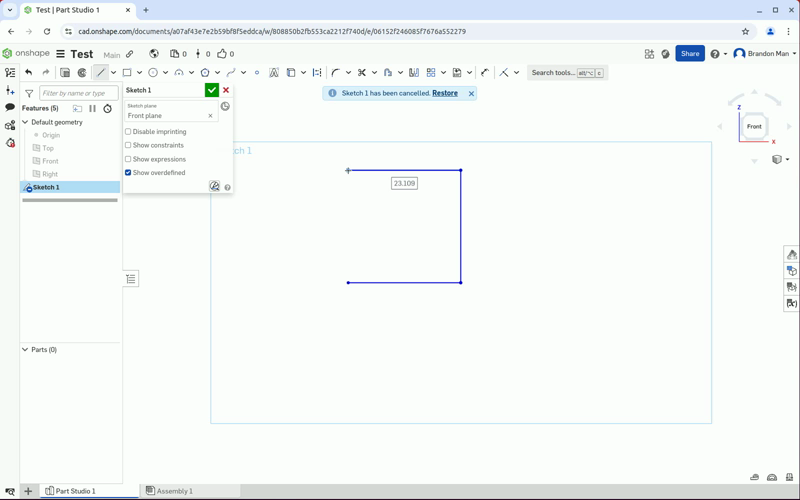
mouse_move(348, 282)
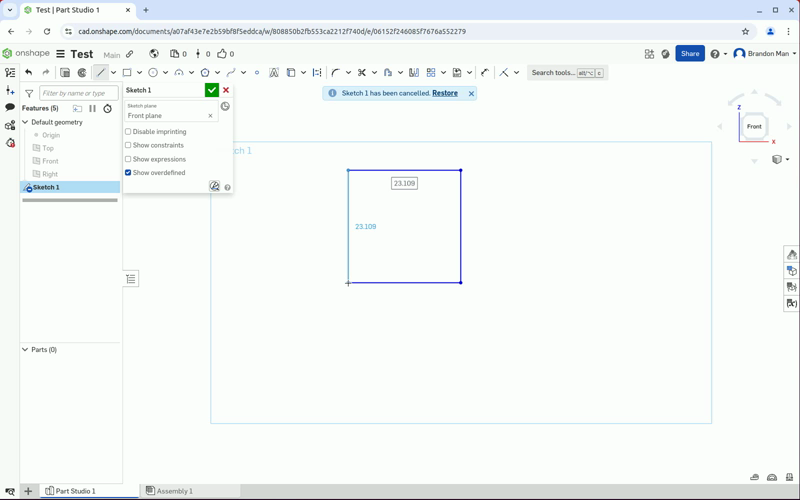
key_up(shift)
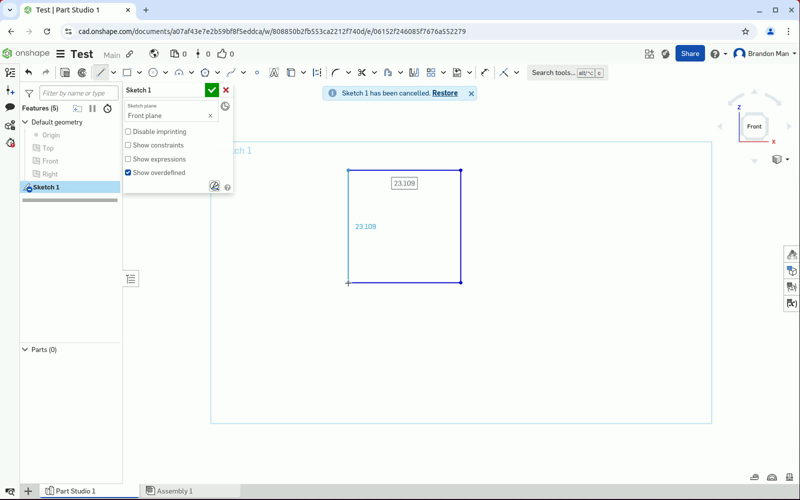
click(348, 282)
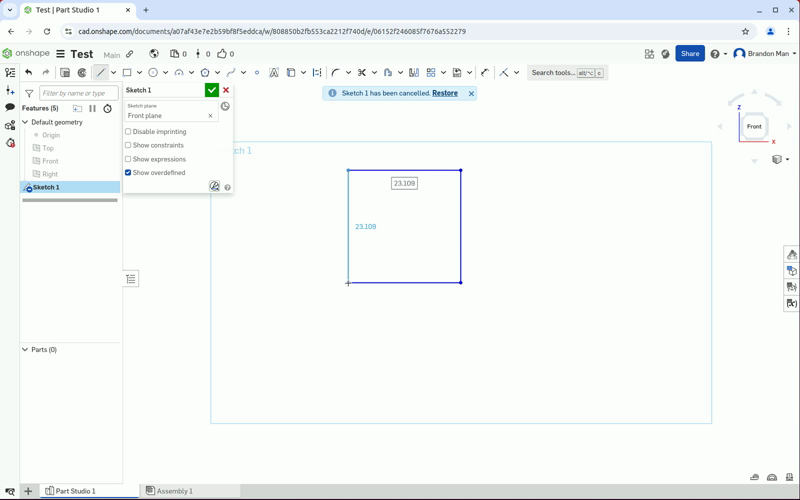
key(esc)
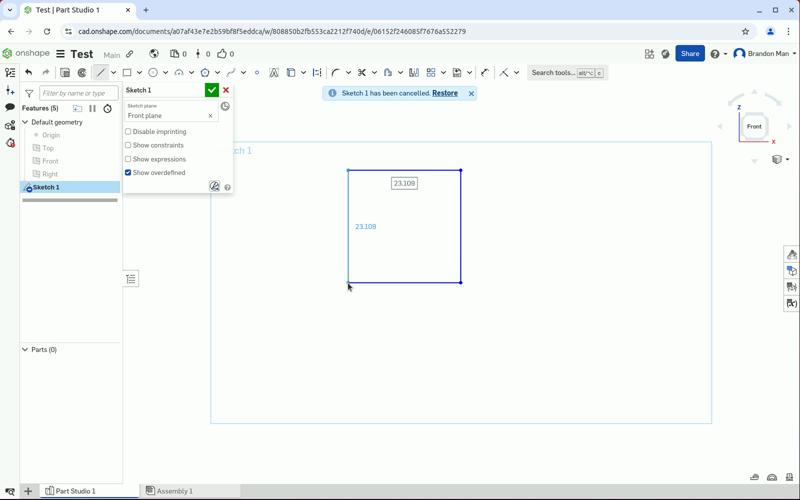
mouse_move(402, 268)
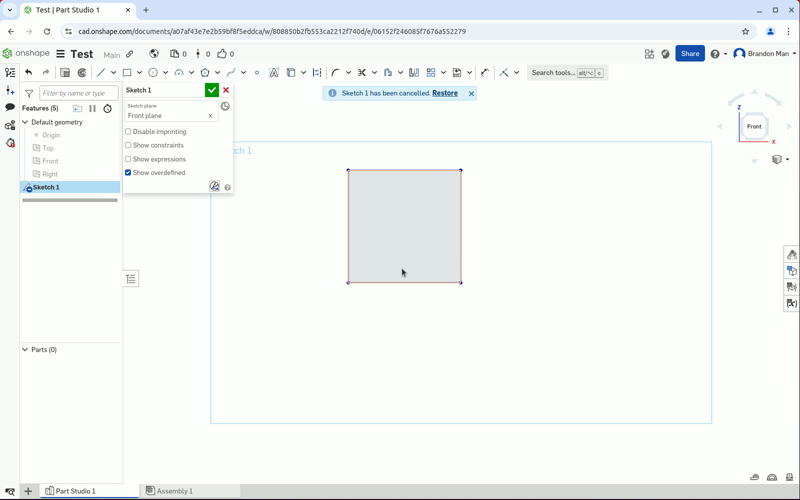
click(402, 268)
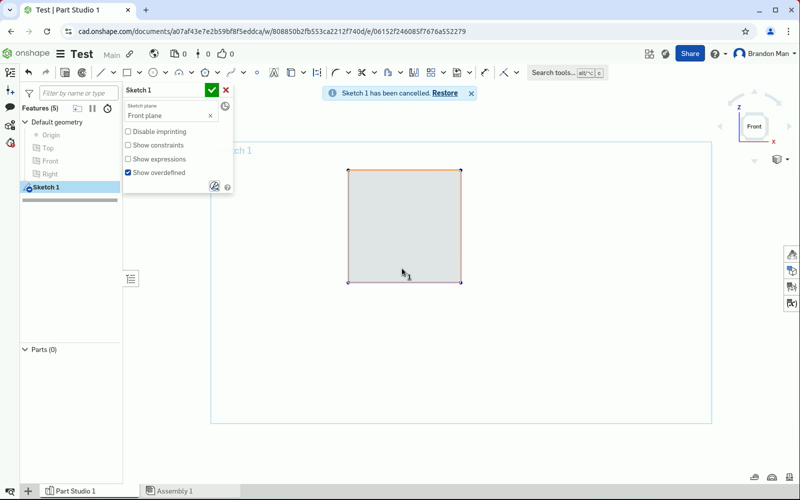
mouse_move(73, 352)
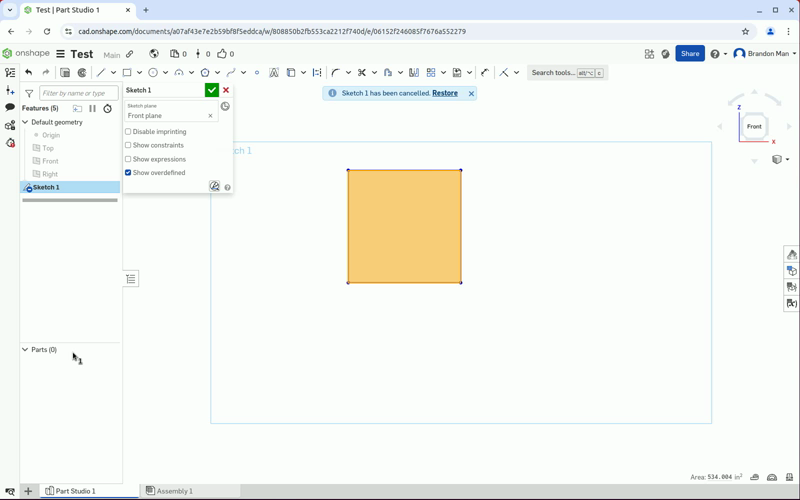
key(shift+y)
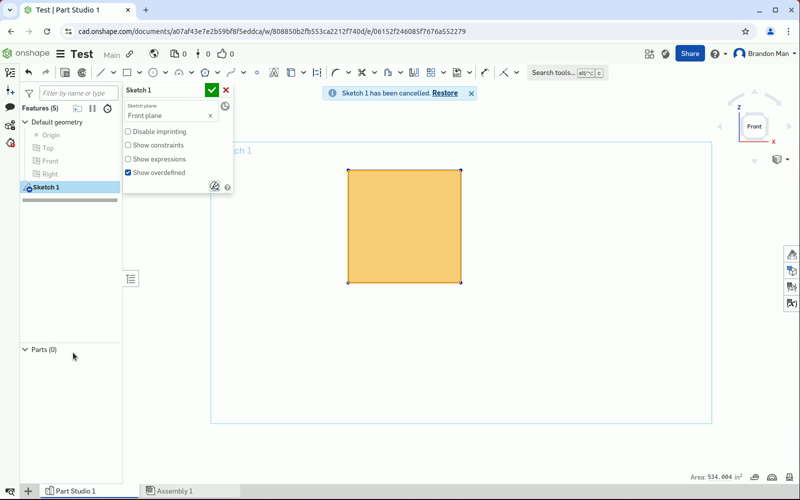
key(shift+e)
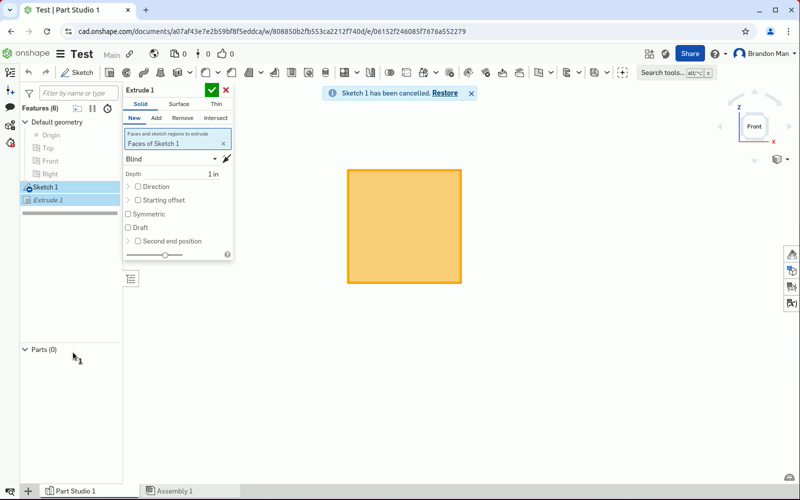
mouse_move(143, 106)
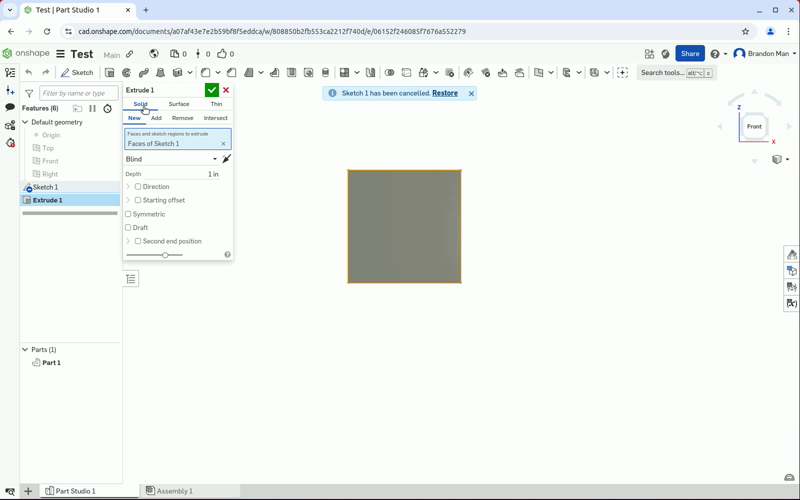
click(143, 106)
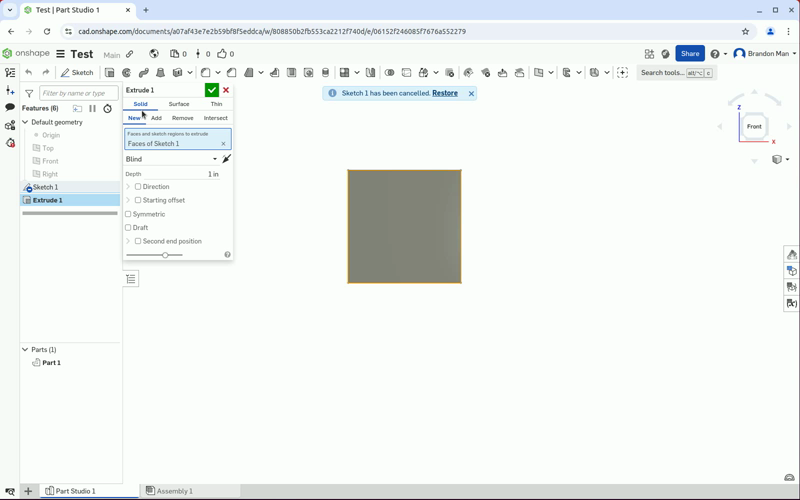
mouse_move(137, 120)
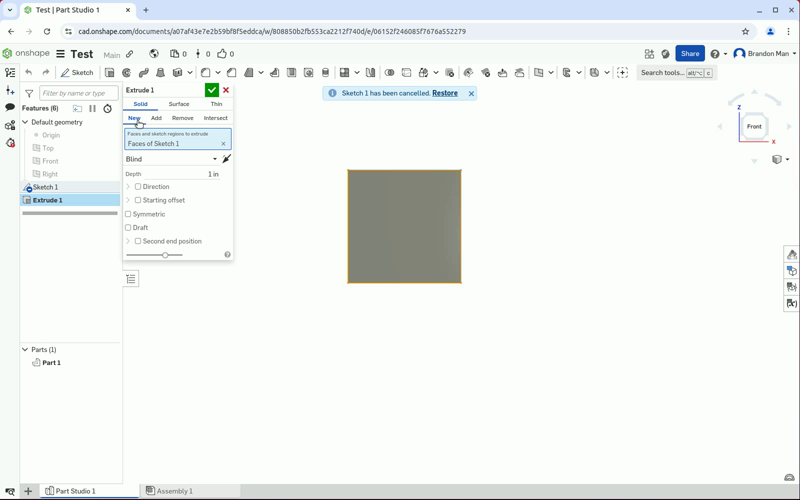
click(137, 120)
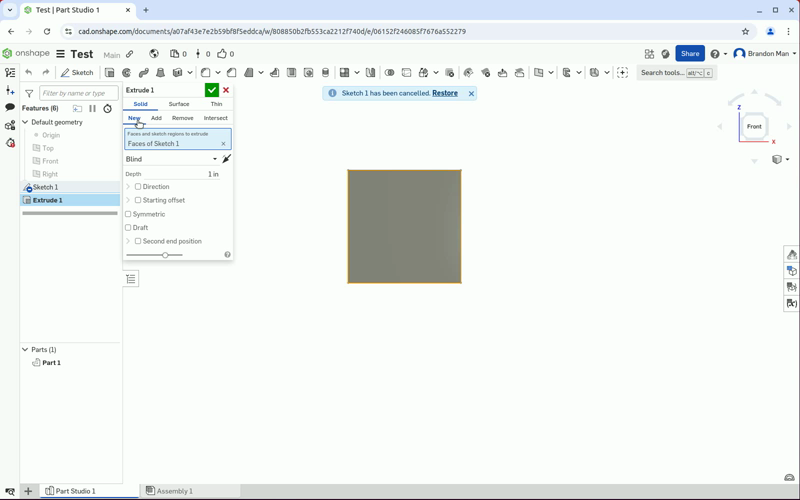
key(tab, 4)
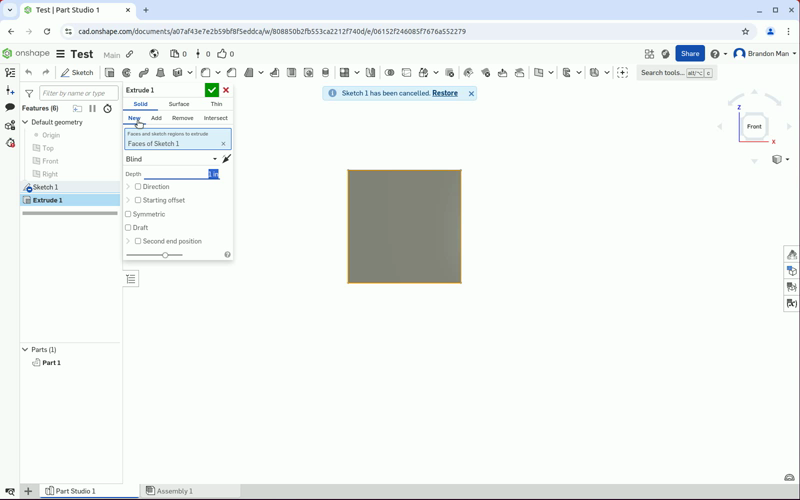
text(23.108)
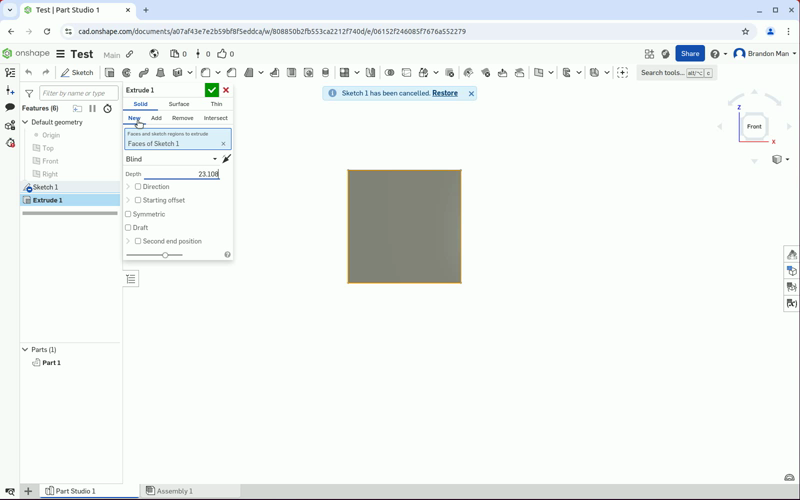
key(enter)
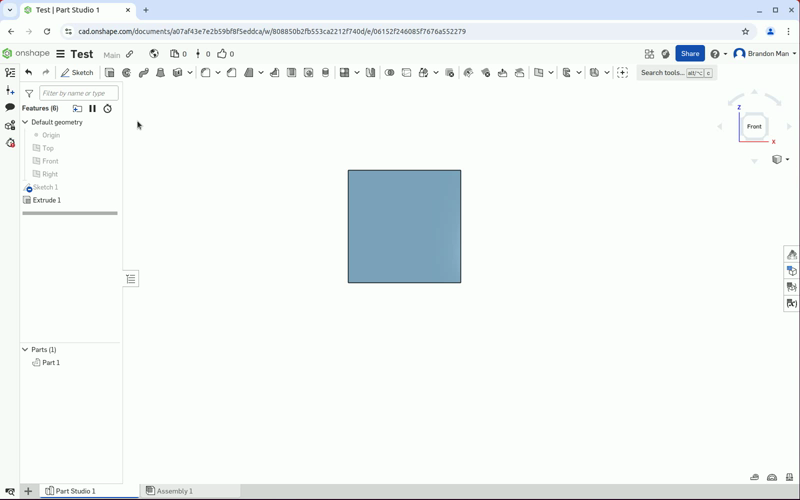
key(shift+h)
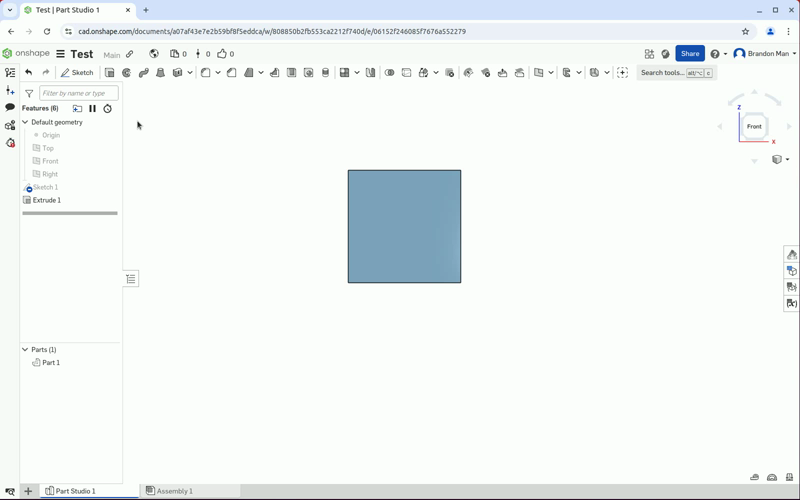
key(shift+h)
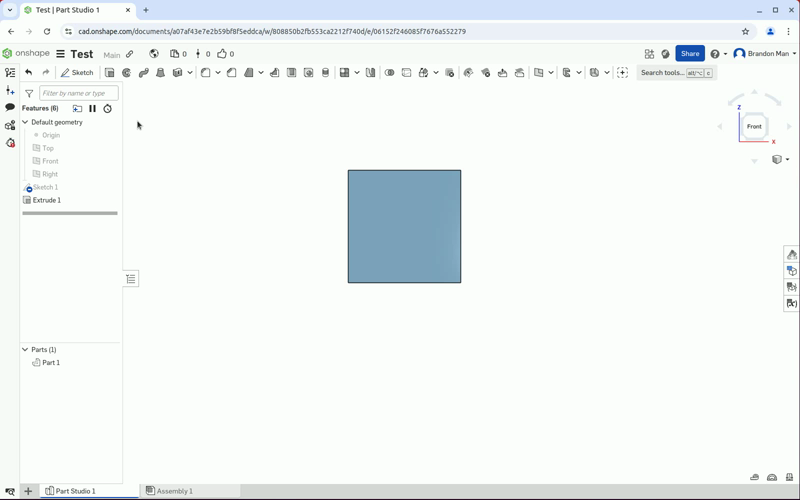
mouse_move(73, 189)
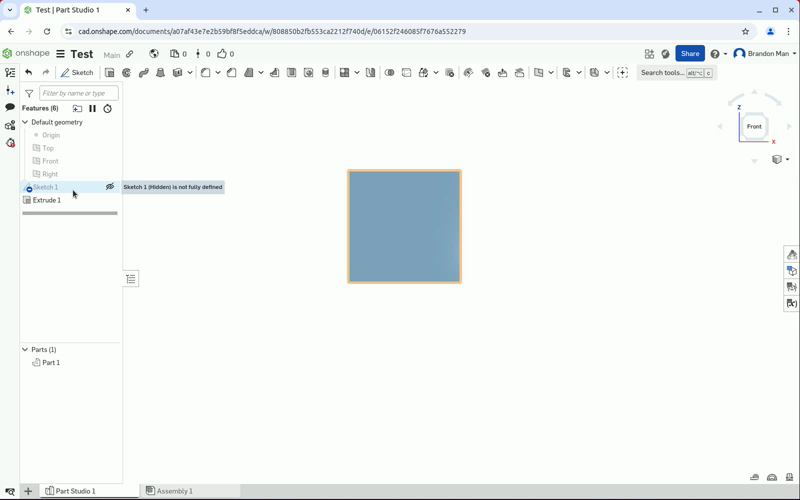
click(73, 189)
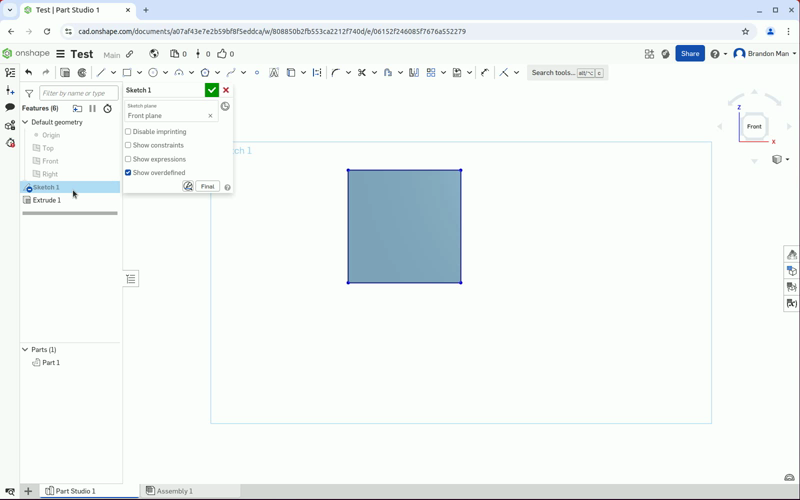
mouse_move(229, 92)
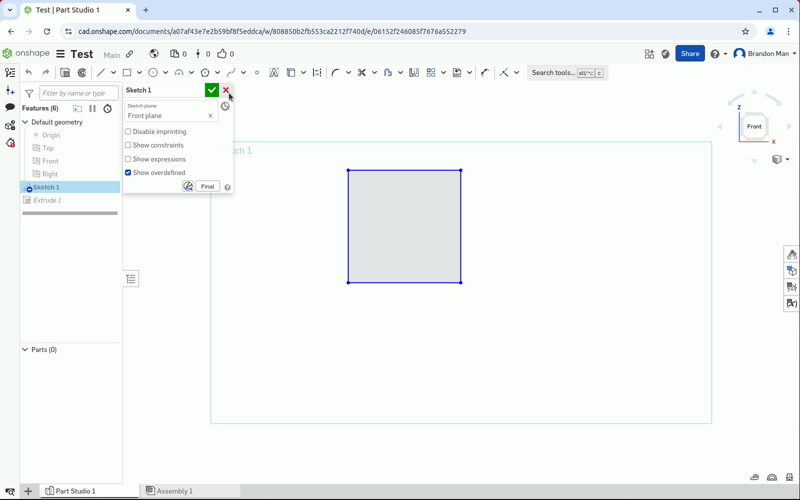
click(229, 92)
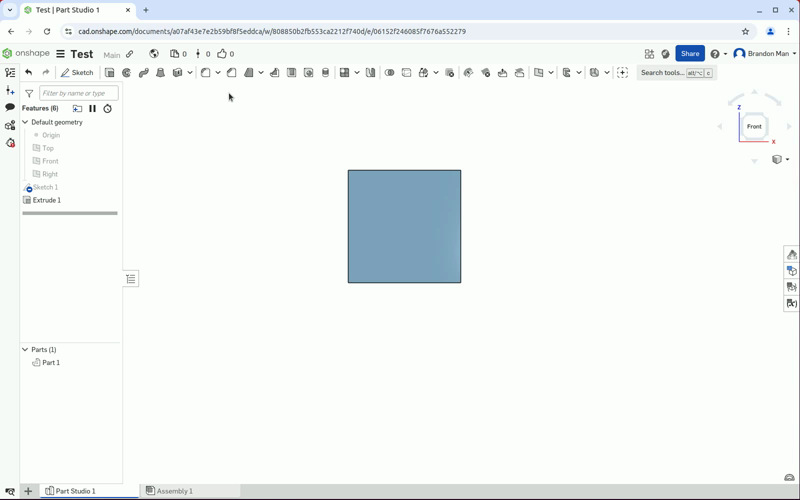
mouse_move(541, 75)
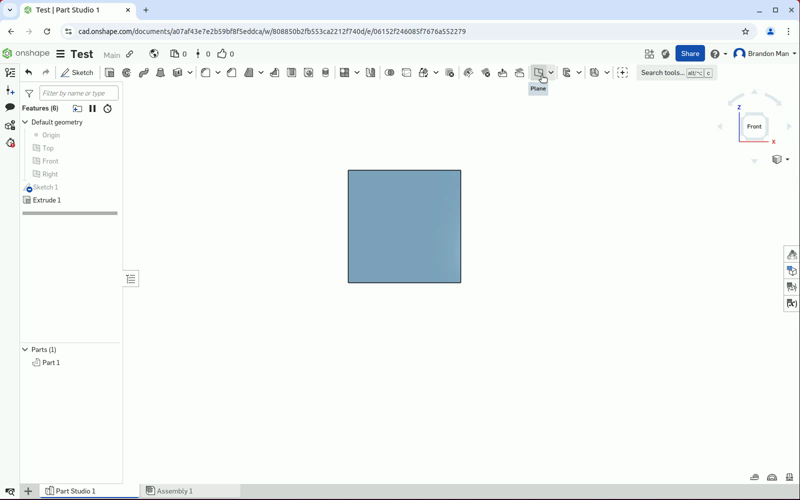
click(541, 75)
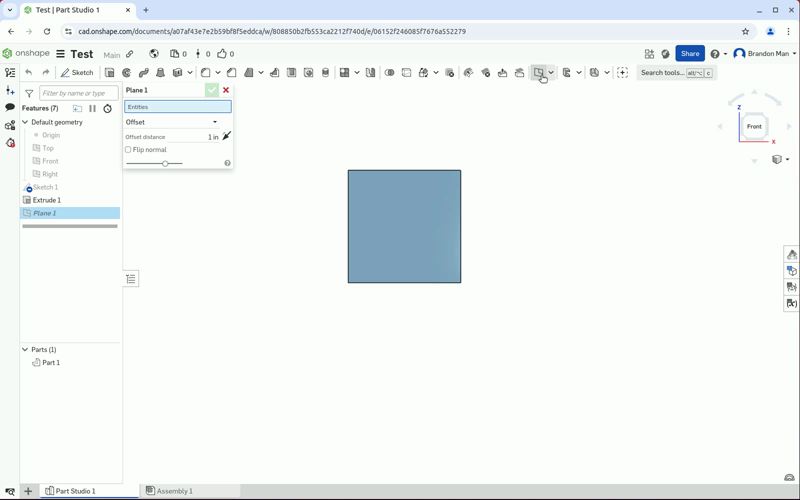
mouse_move(73, 163)
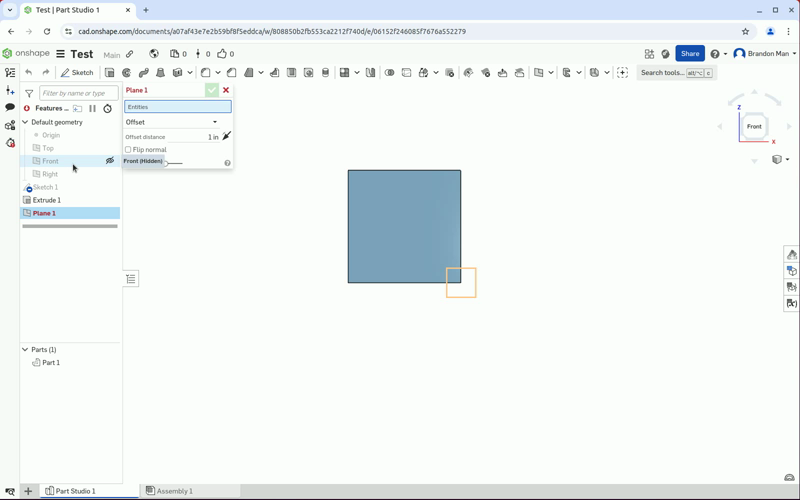
click(73, 163)
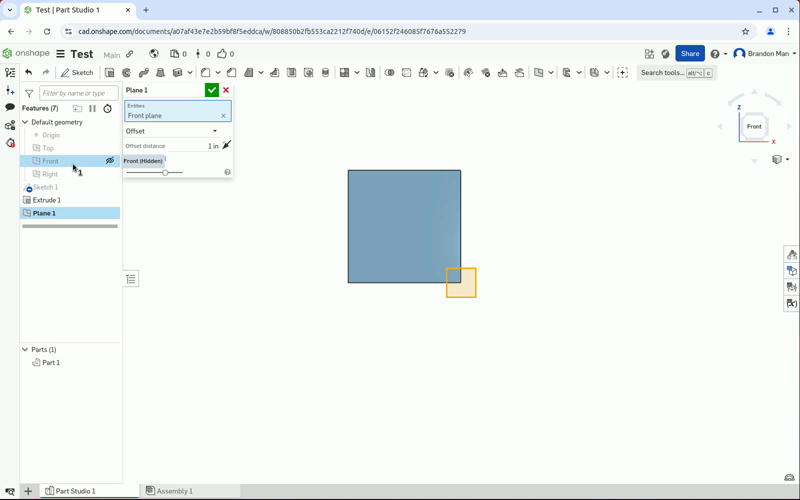
key(tab, 2)
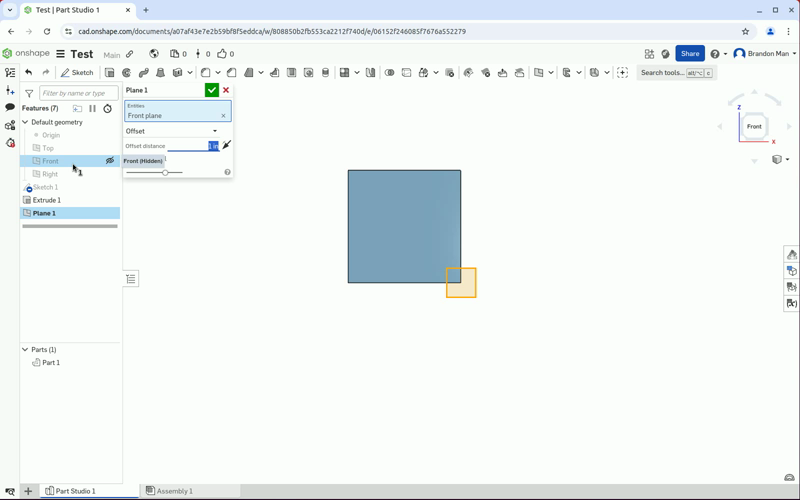
text(23.108)
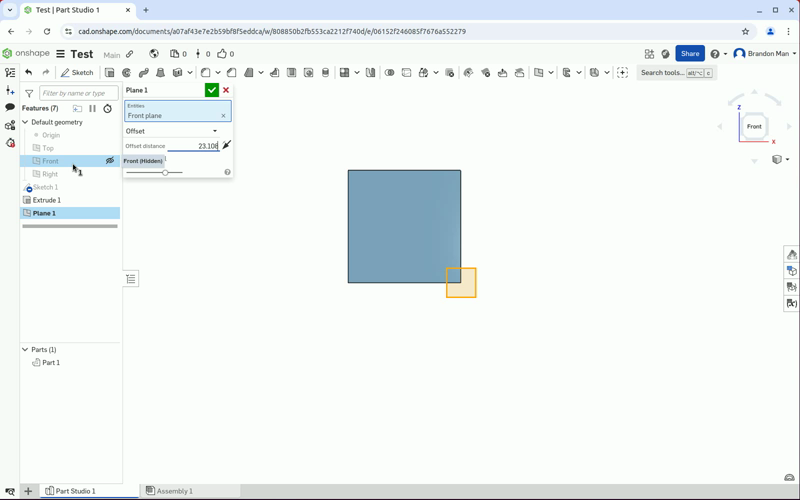
key(enter, 2)
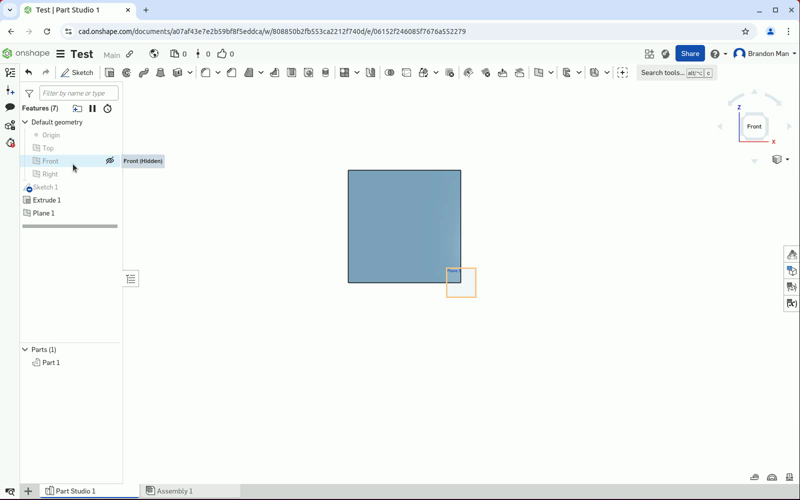
key(shift+s)
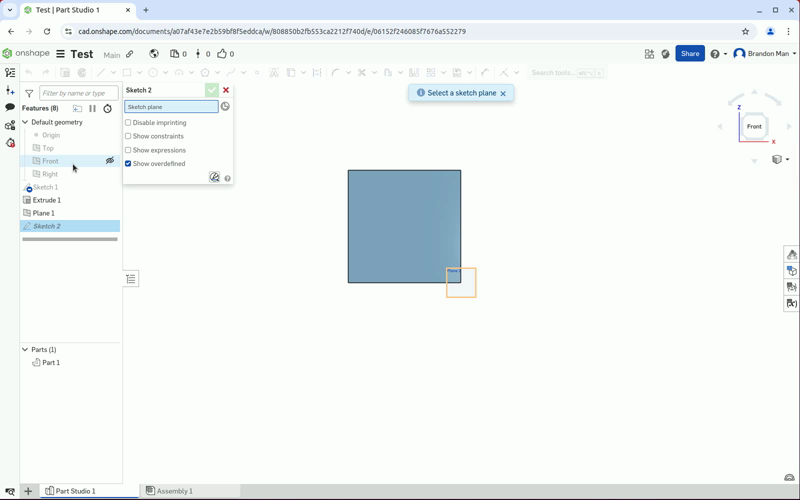
mouse_move(73, 215)
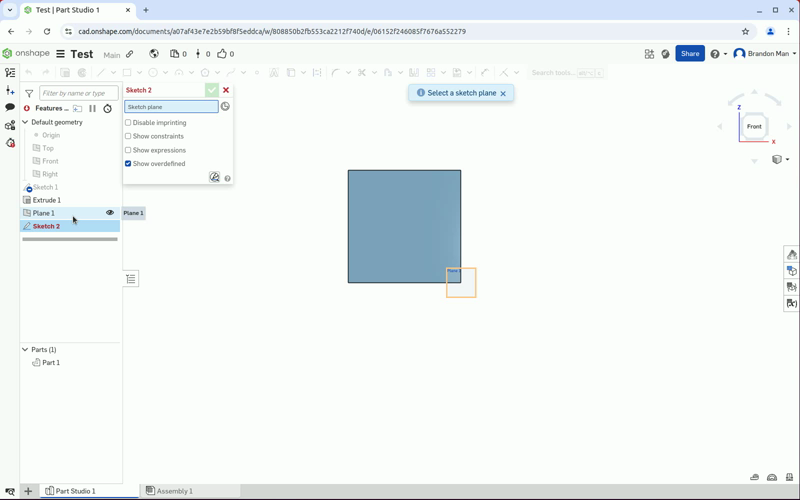
click(73, 215)
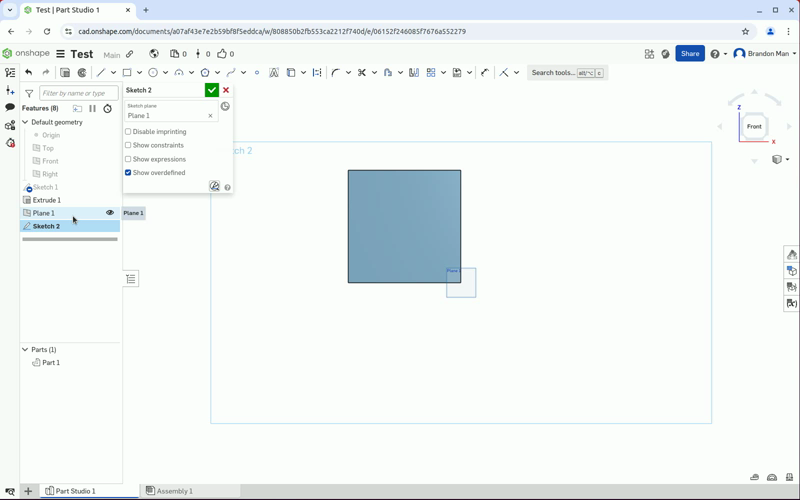
mouse_move(73, 352)
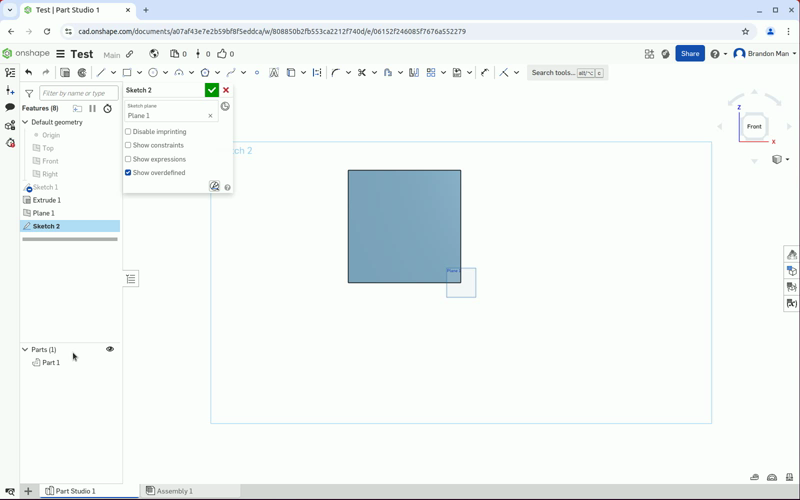
key(y)
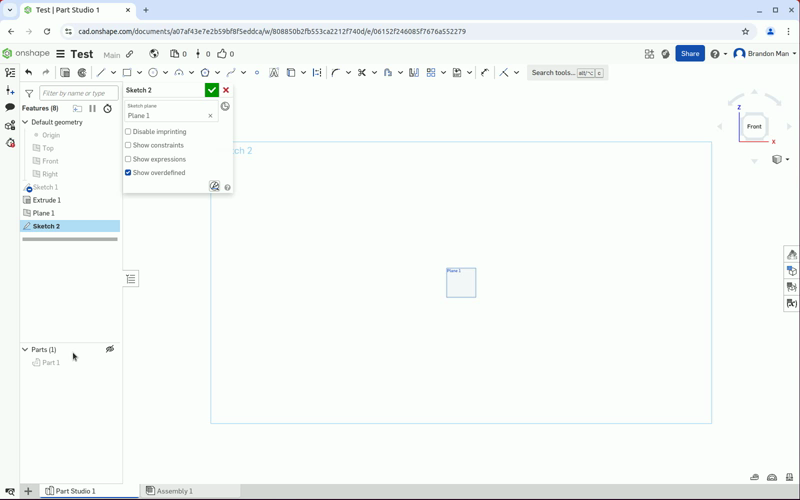
key(l)
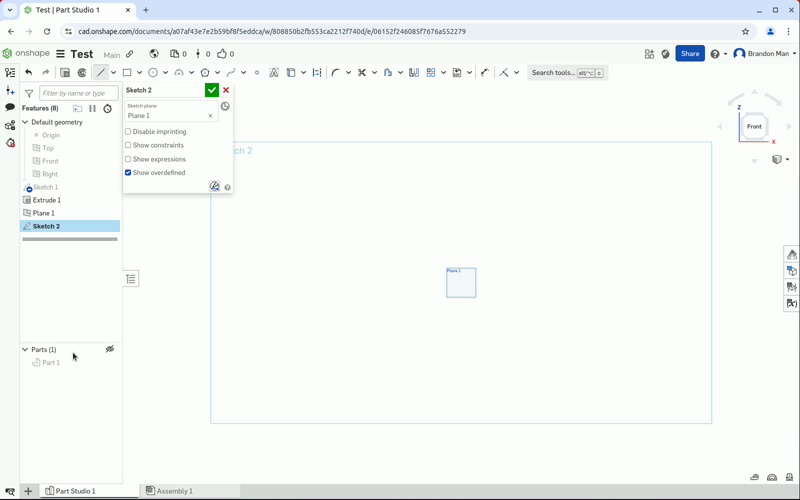
key_down(shift)
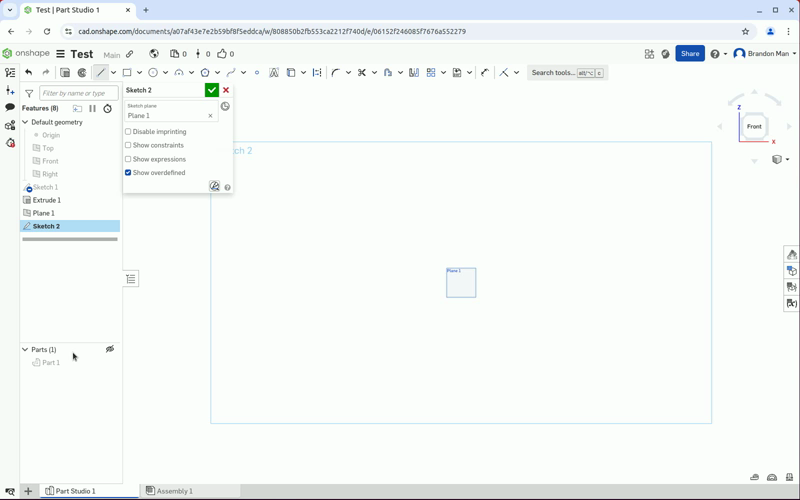
mouse_move(404, 282)
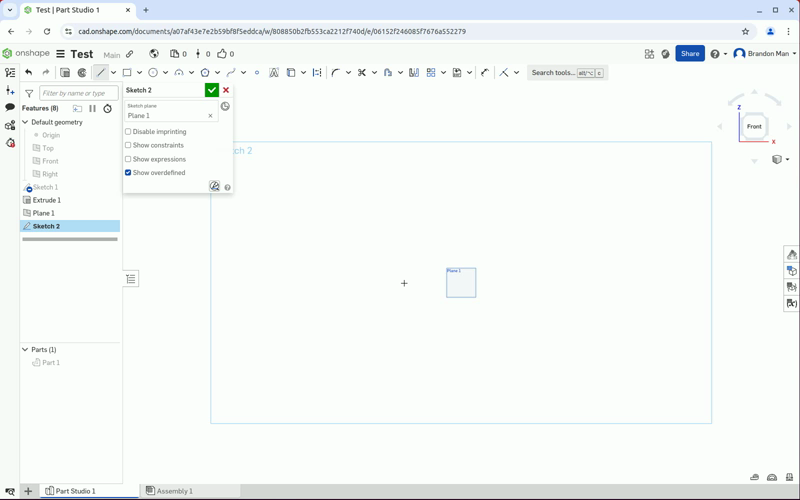
click(404, 282)
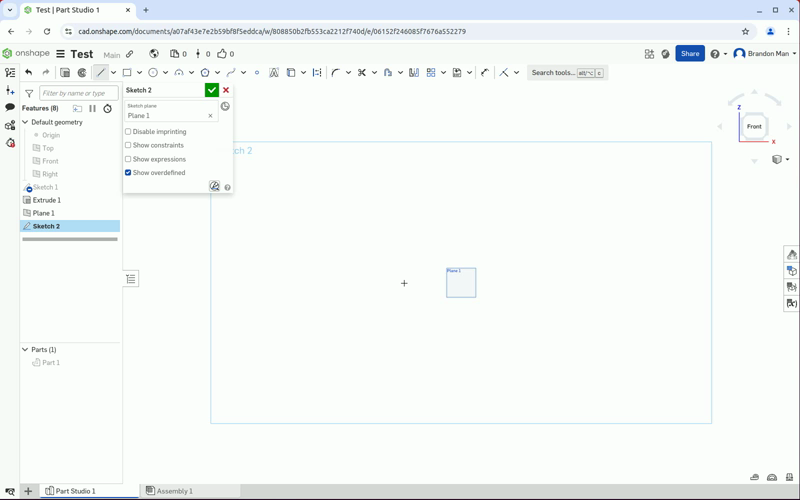
key_up(shift)
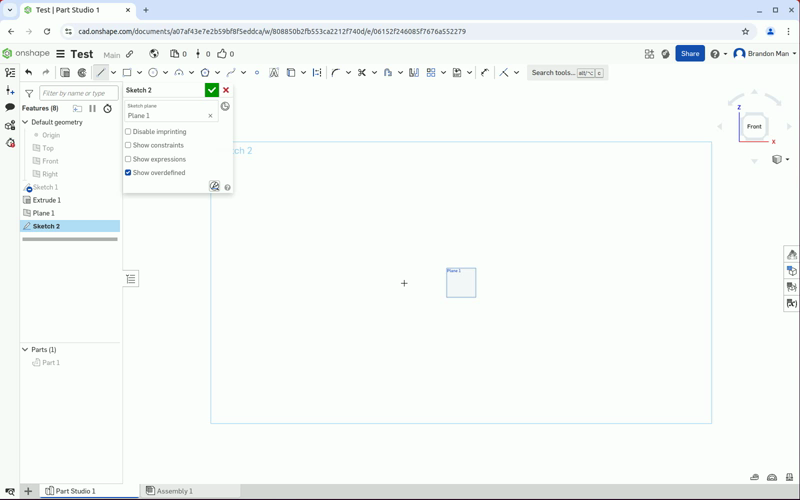
key_down(shift)
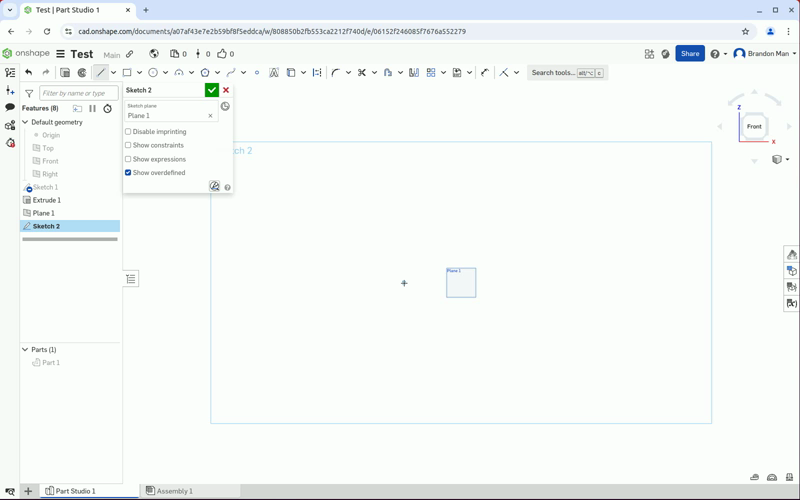
mouse_move(434, 282)
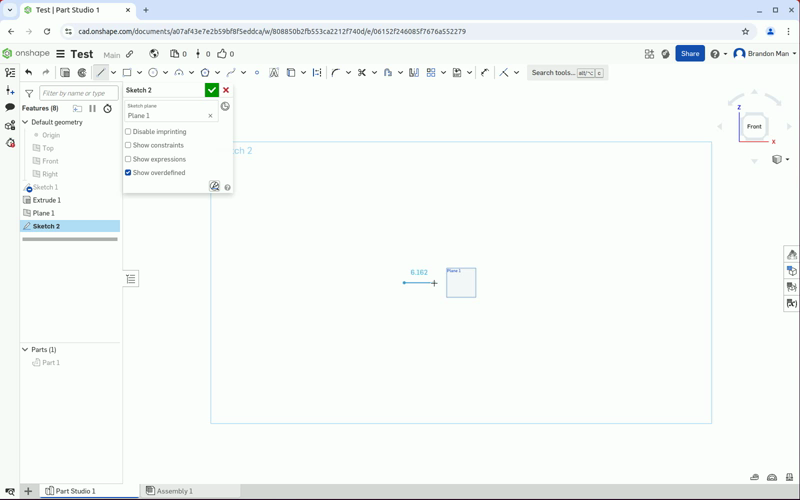
mouse_move(461, 282)
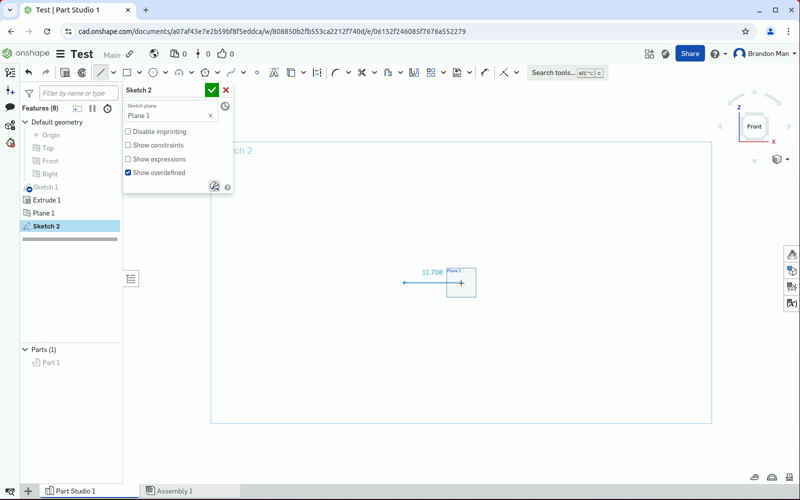
click(461, 282)
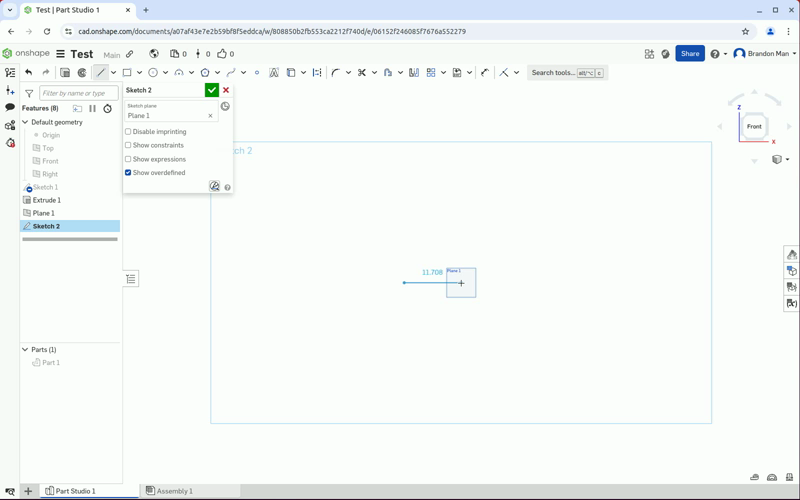
key_up(shift)
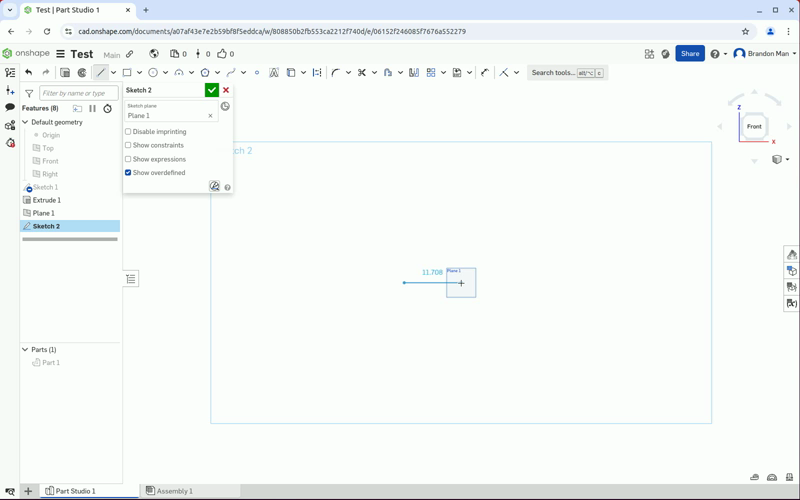
key_down(shift)
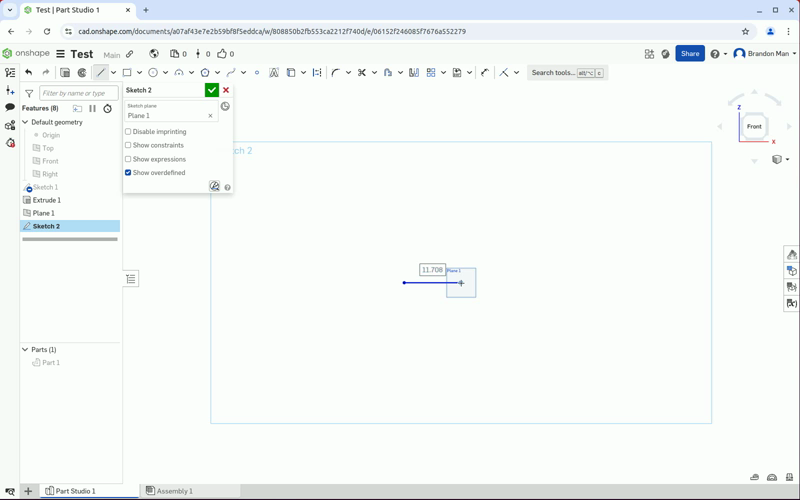
mouse_move(491, 282)
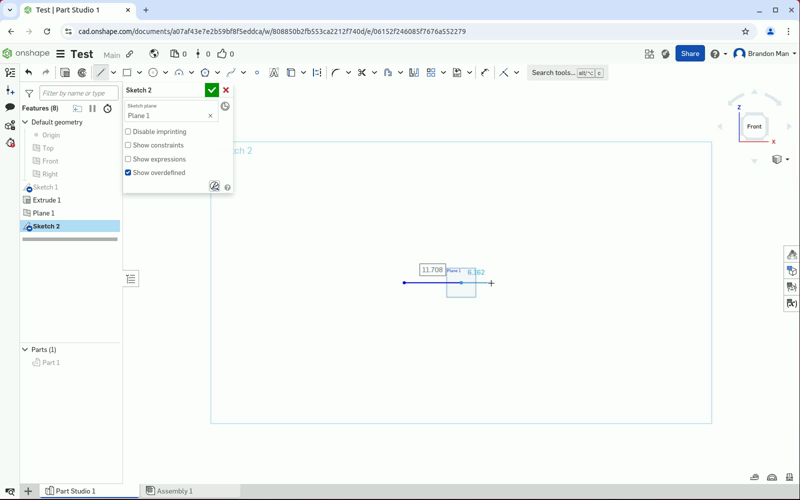
mouse_move(461, 226)
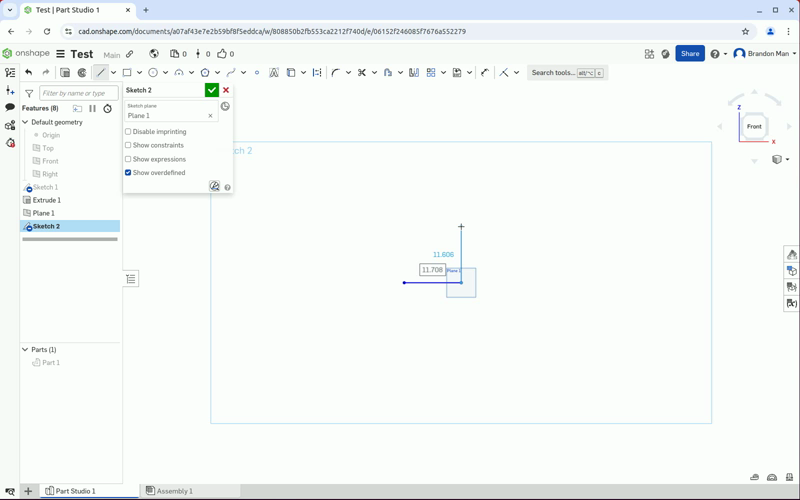
click(461, 226)
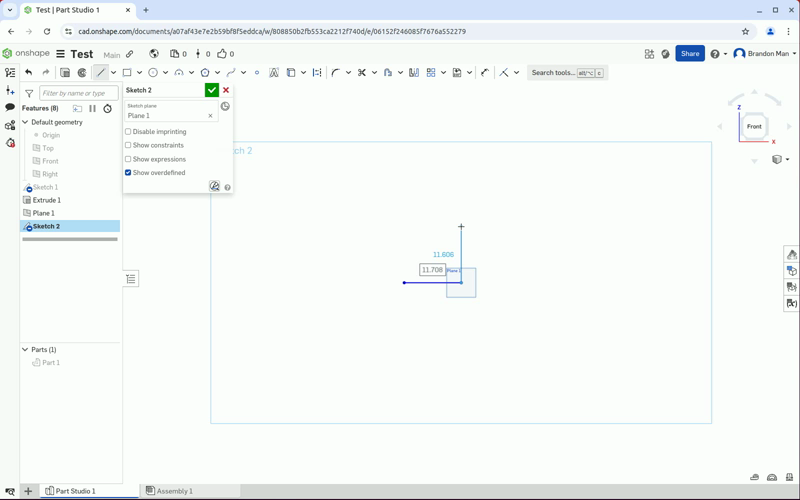
key_up(shift)
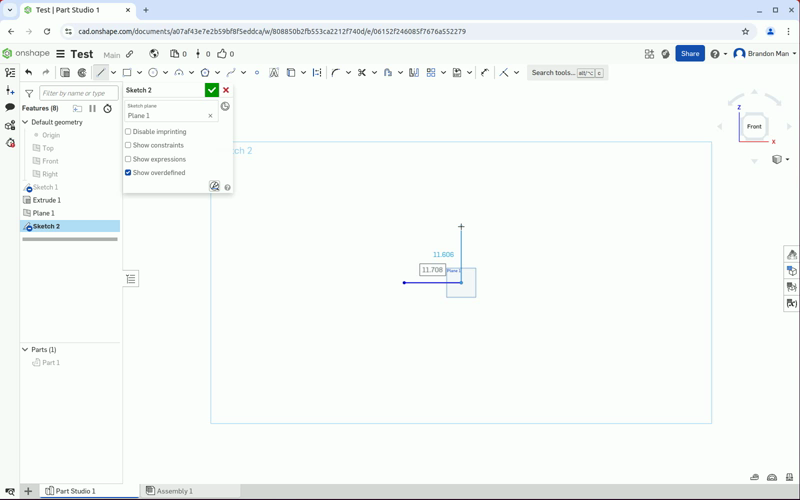
key_down(shift)
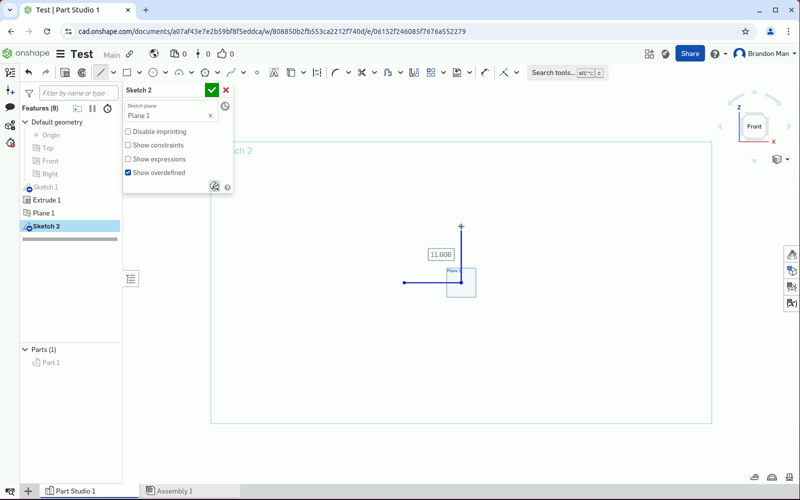
mouse_move(491, 226)
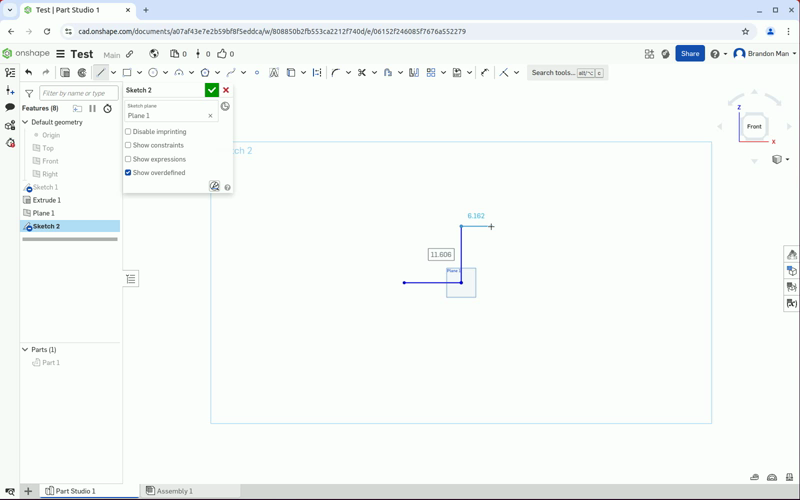
mouse_move(404, 226)
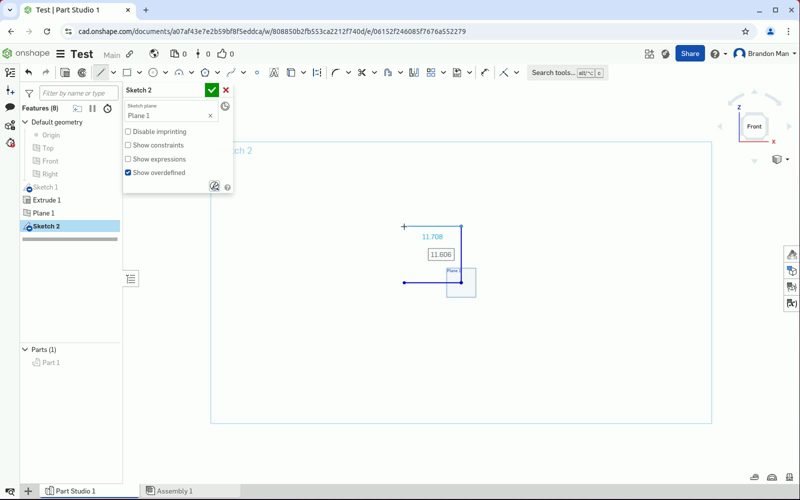
click(404, 226)
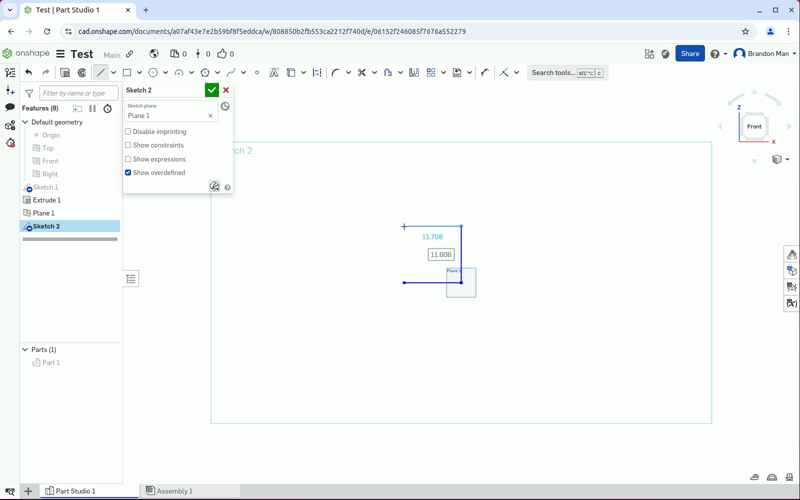
key_up(shift)
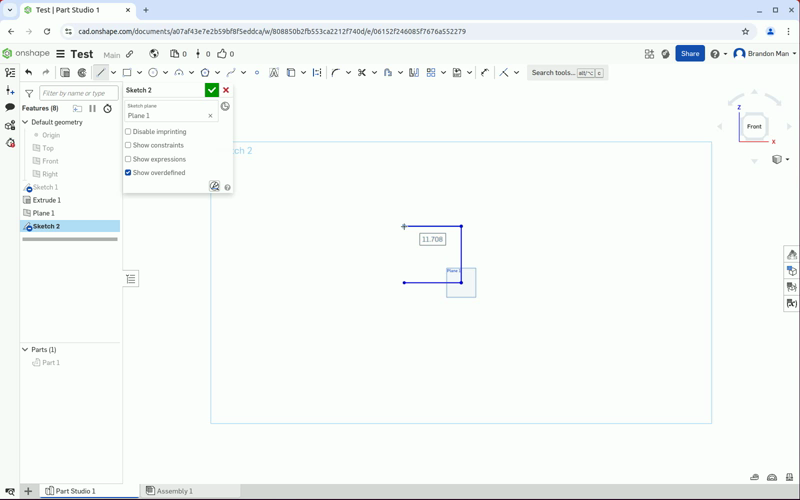
mouse_move(434, 226)
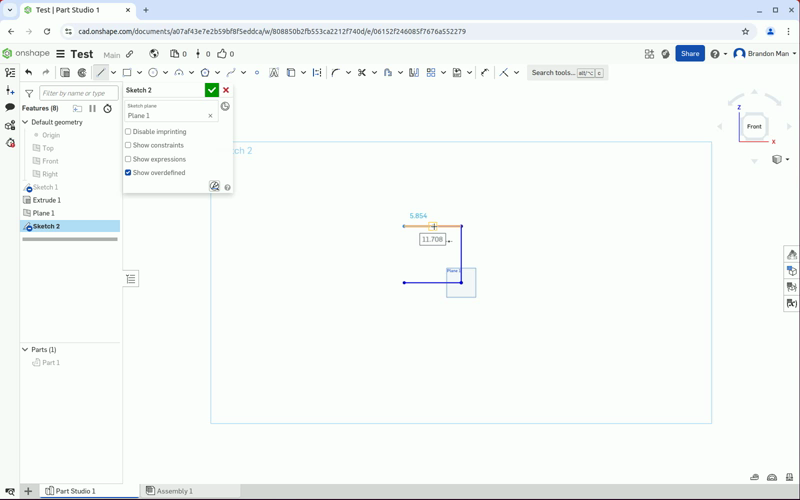
key_down(shift)
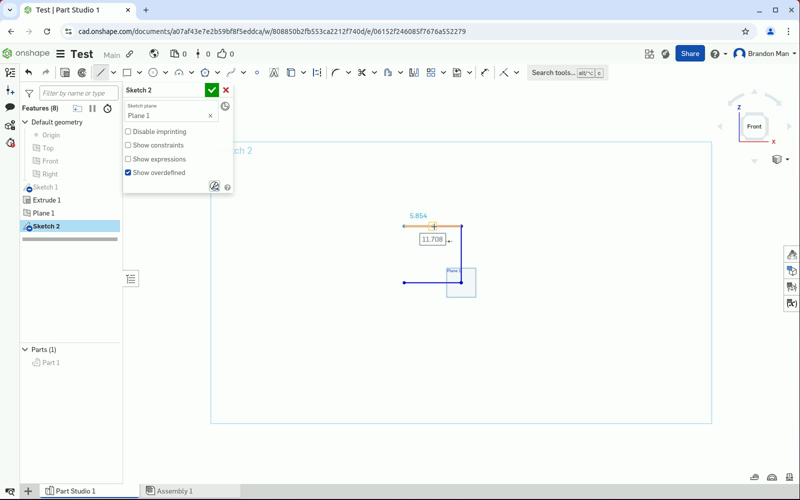
mouse_move(404, 282)
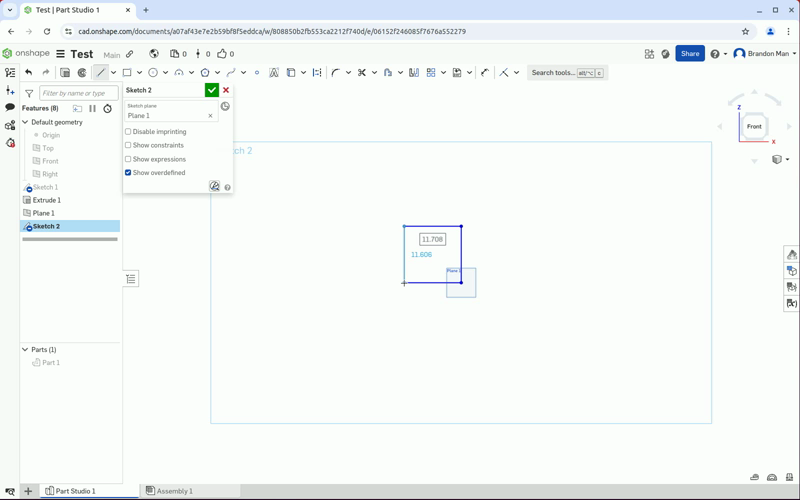
key_up(shift)
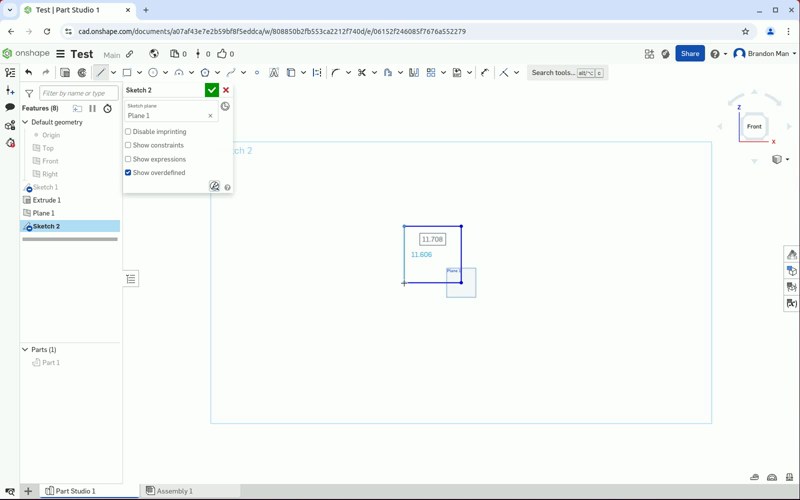
click(404, 282)
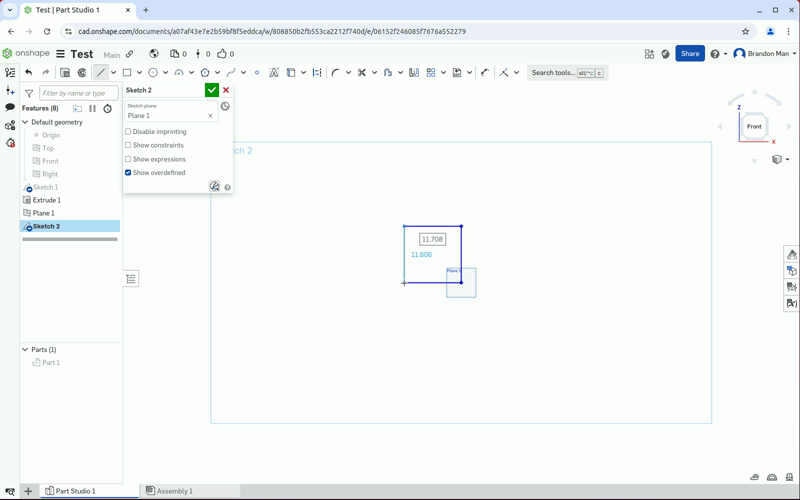
key(esc)
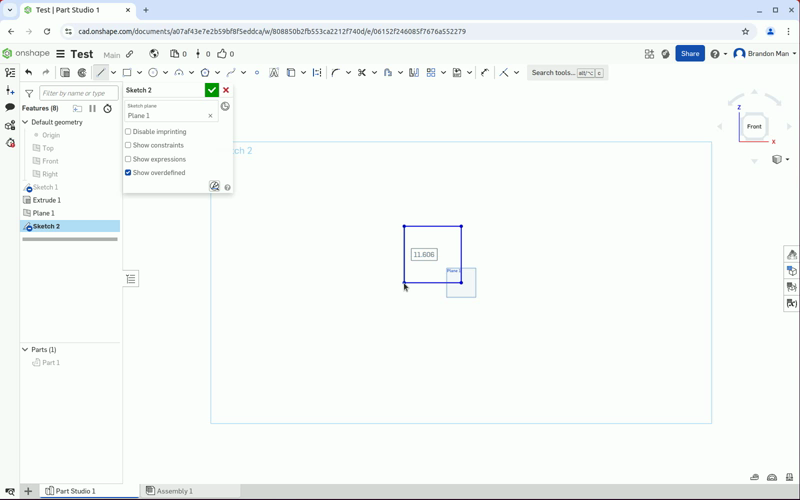
mouse_move(418, 263)
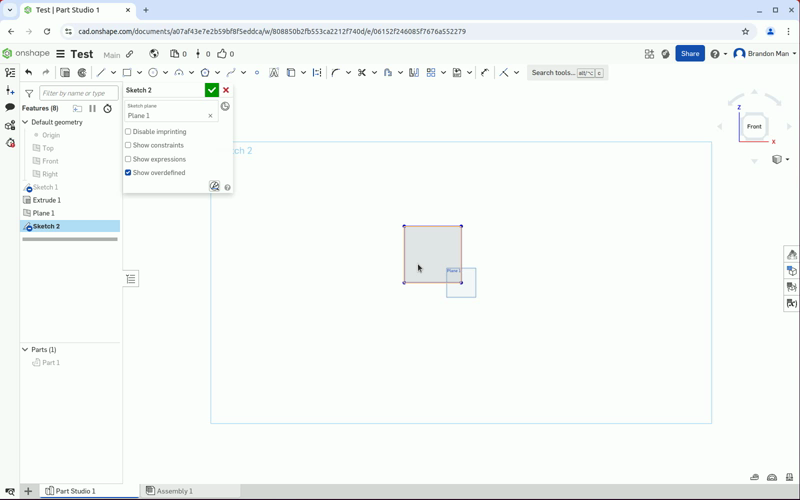
click(418, 263)
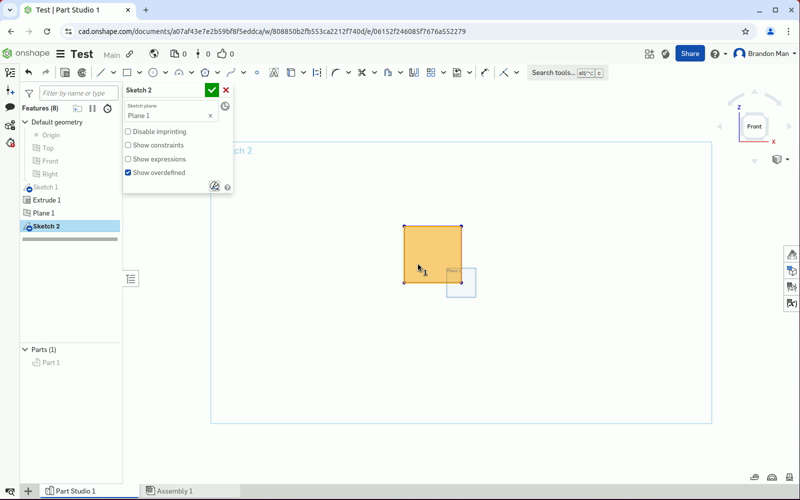
mouse_move(73, 352)
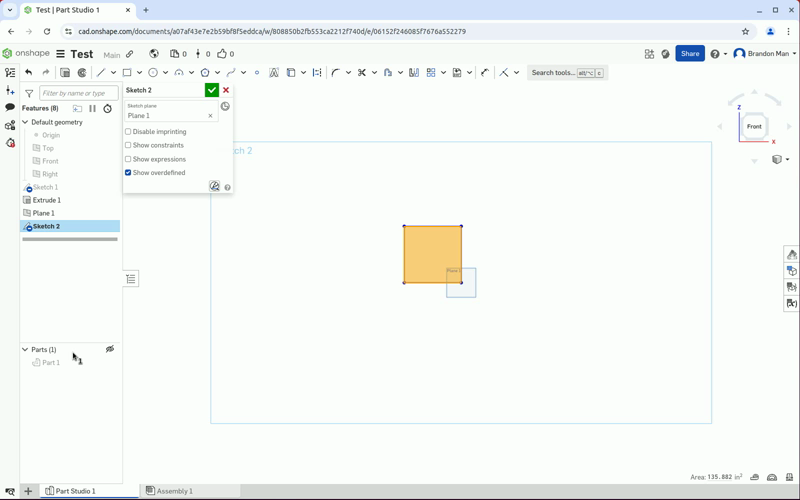
key(shift+y)
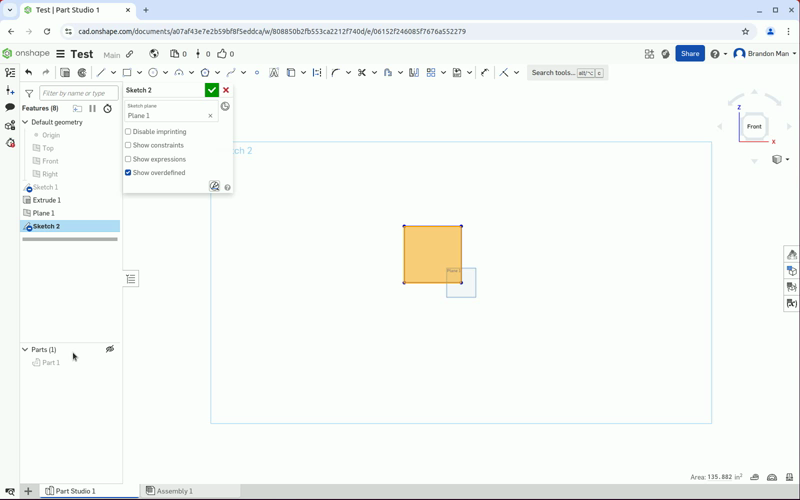
key(shift+e)
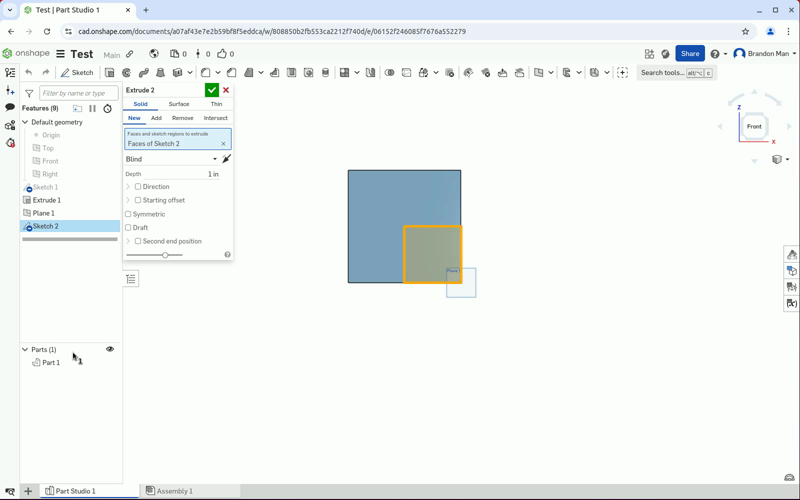
mouse_move(143, 106)
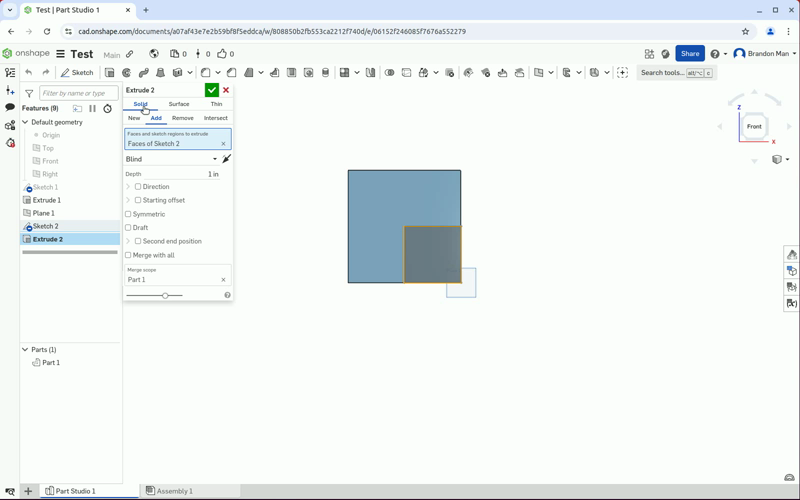
click(143, 106)
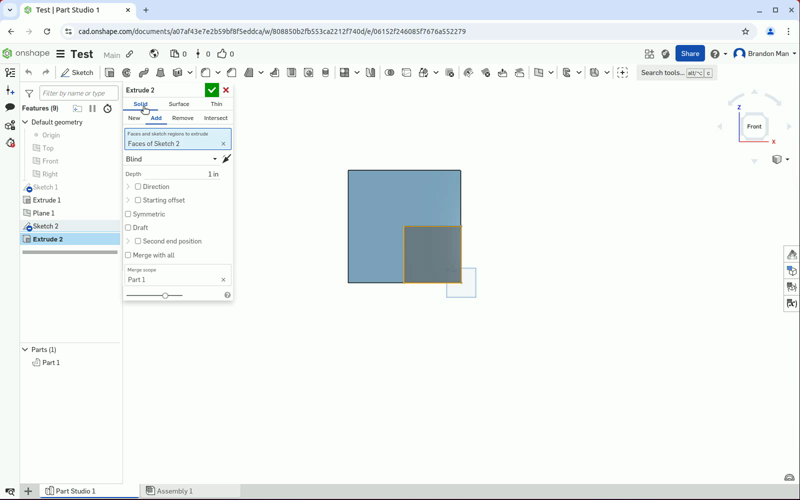
mouse_move(186, 120)
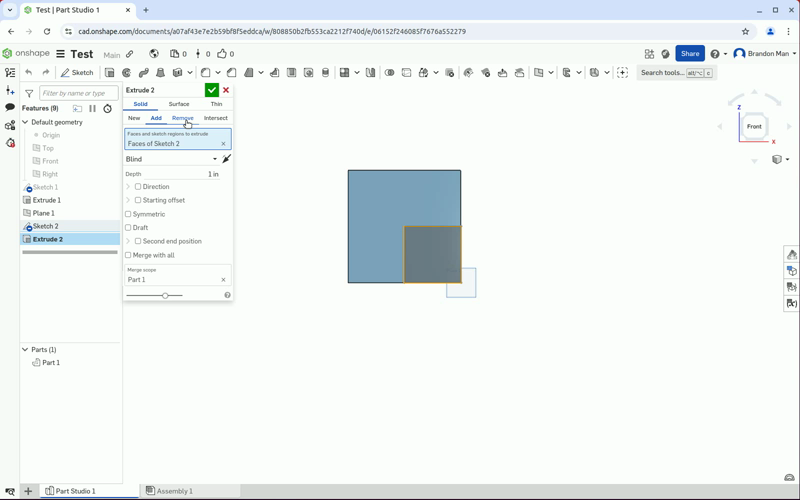
click(186, 120)
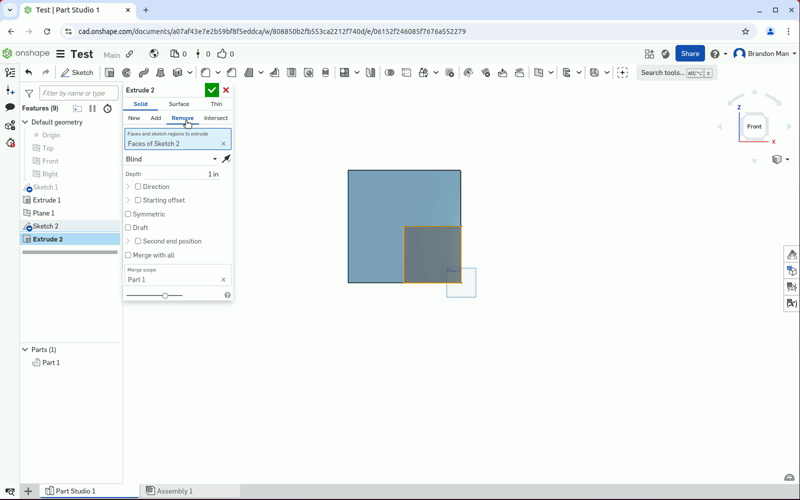
key(tab, 4)
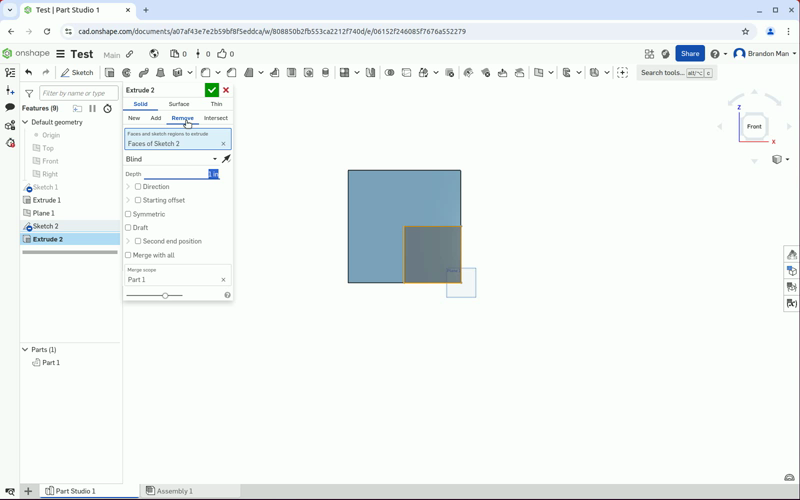
text(23.108)
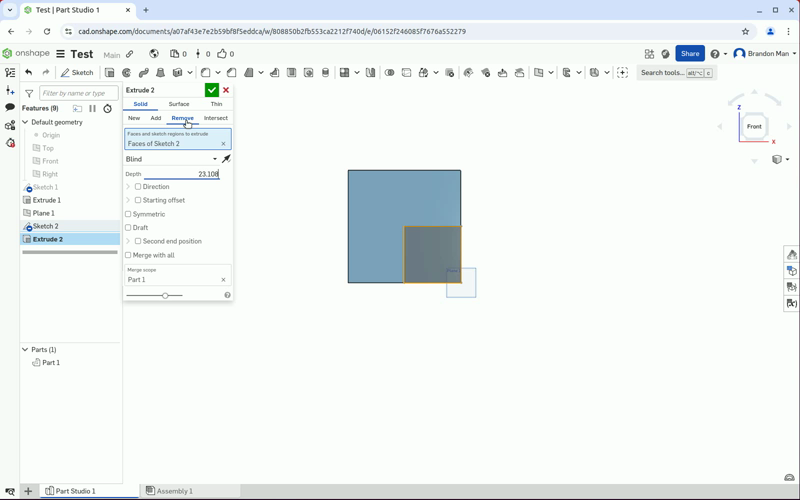
key(tab, 6)
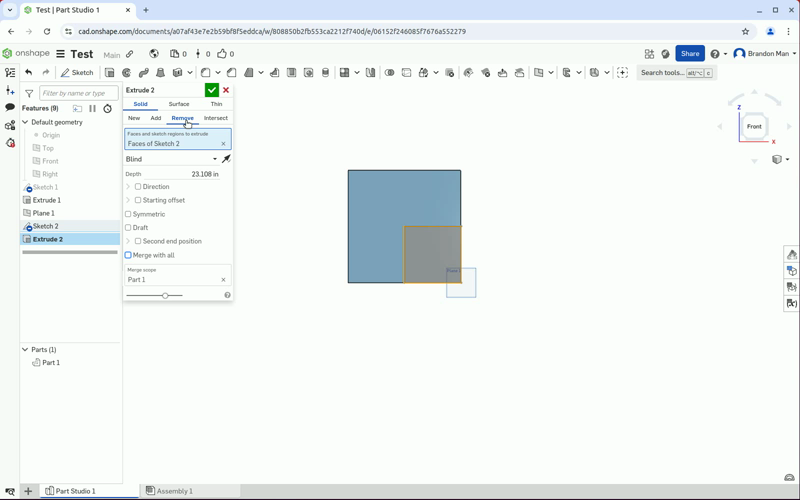
key(space)
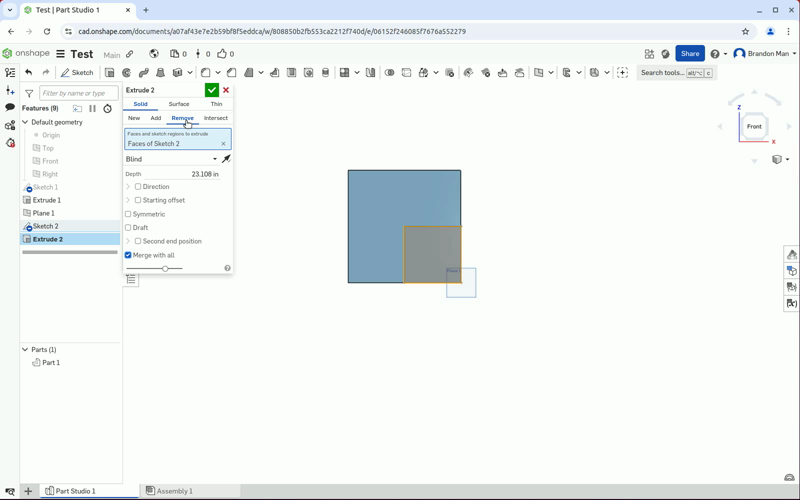
key(enter)
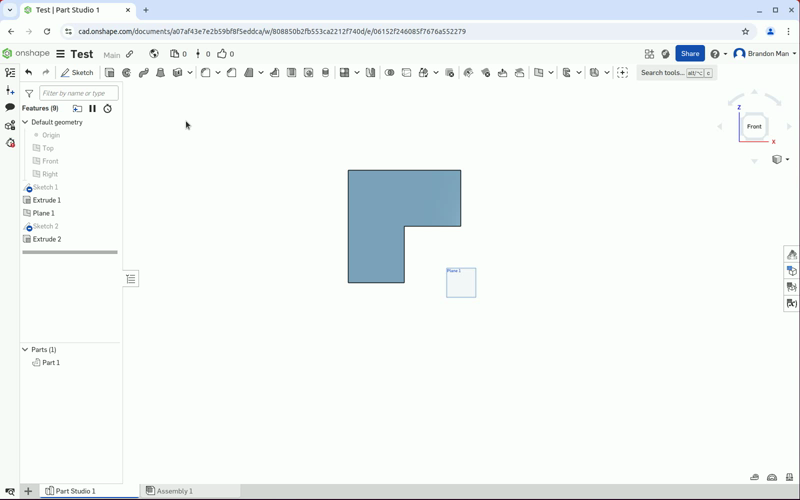
key(shift+h)
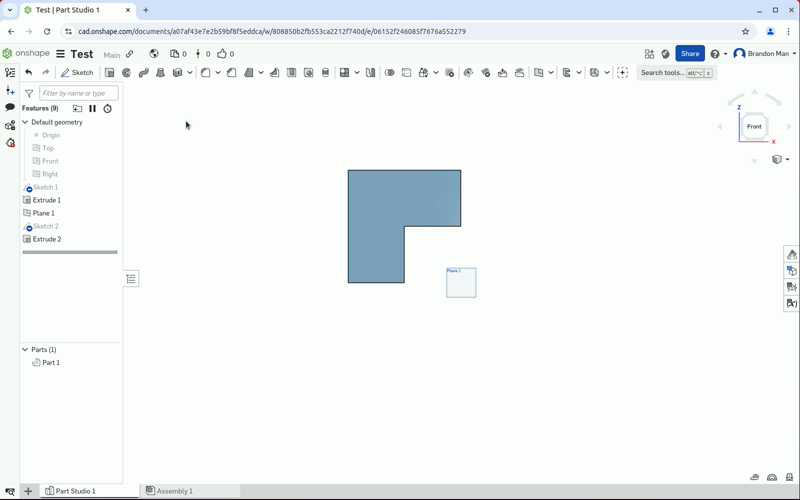
key(shift+h)
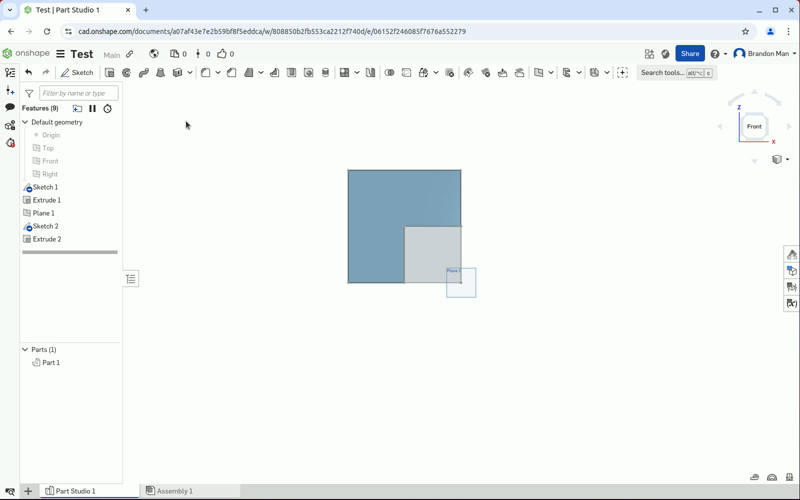
key(shift+7)
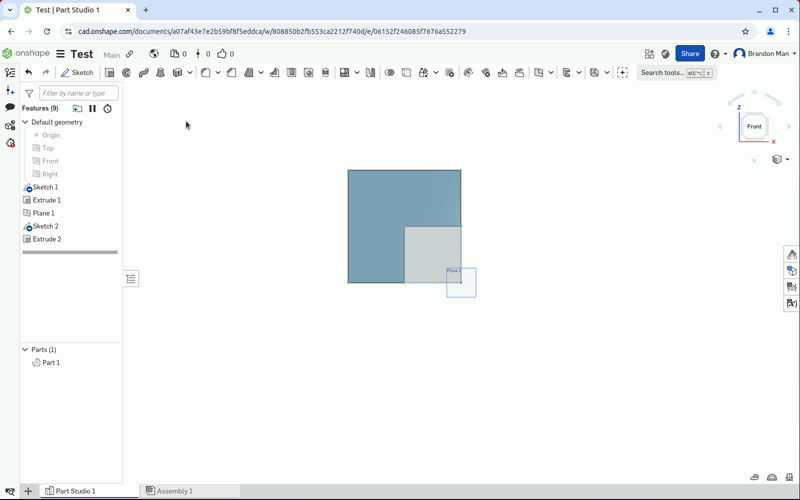
key(left, 2)
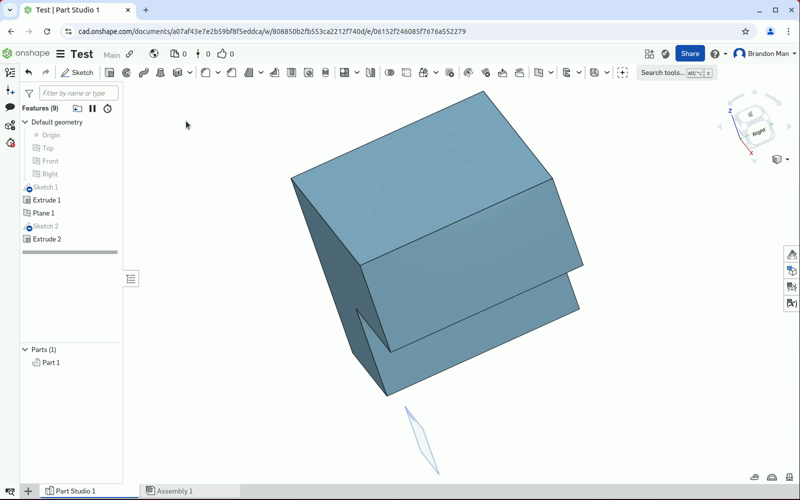
key(down, 2)
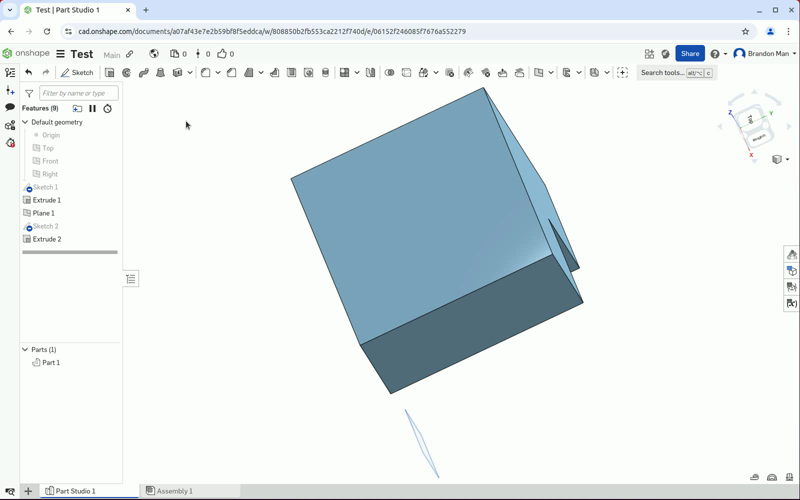
key(up, 2)
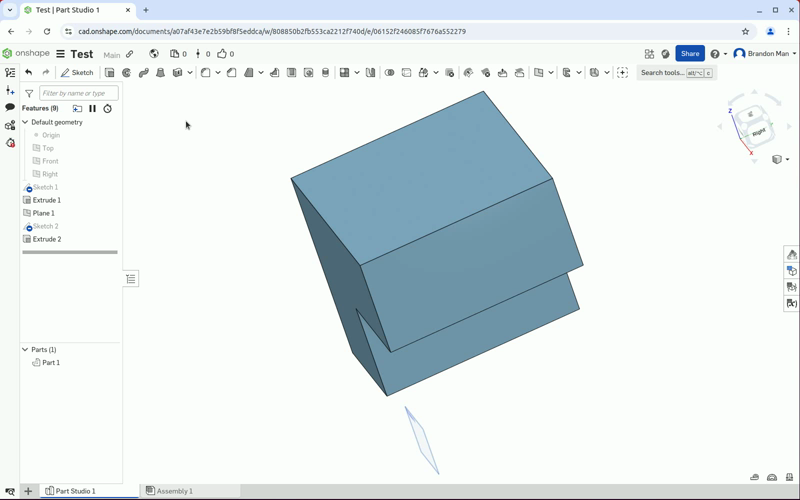
key(right, 2)
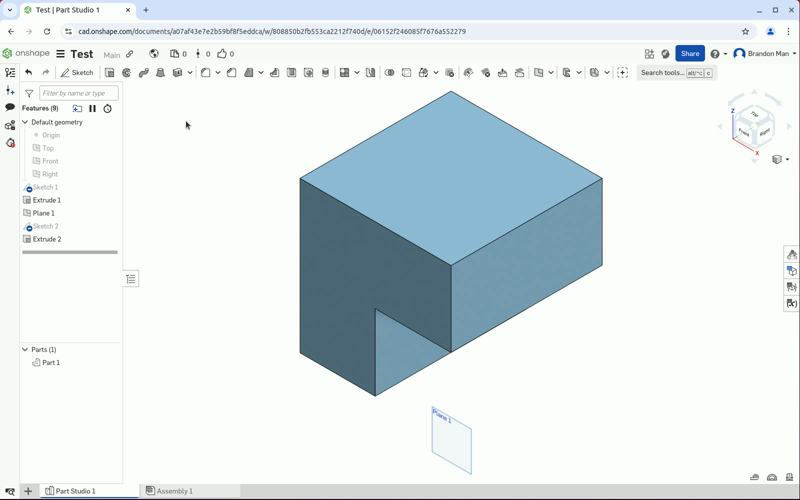
mouse_move(73, 189)
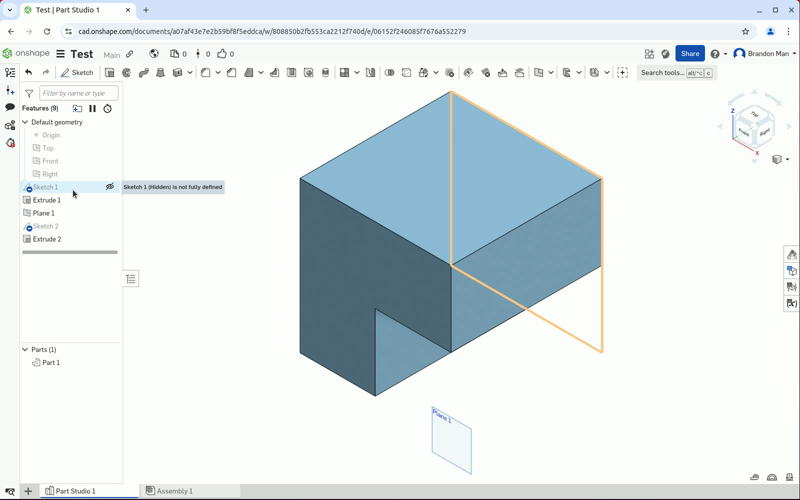
click(73, 189)